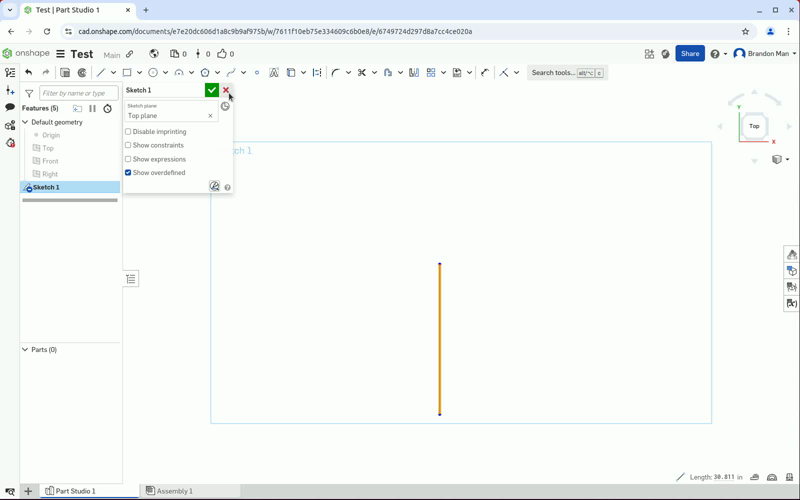
key(shift+h)
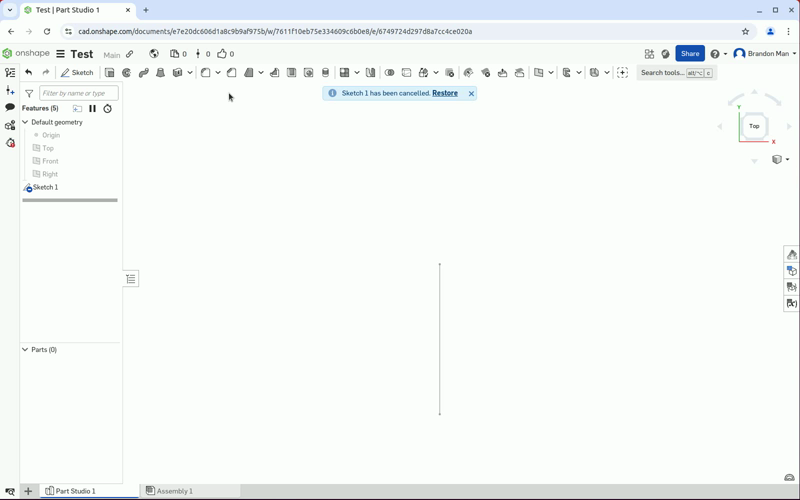
key(shift+s)
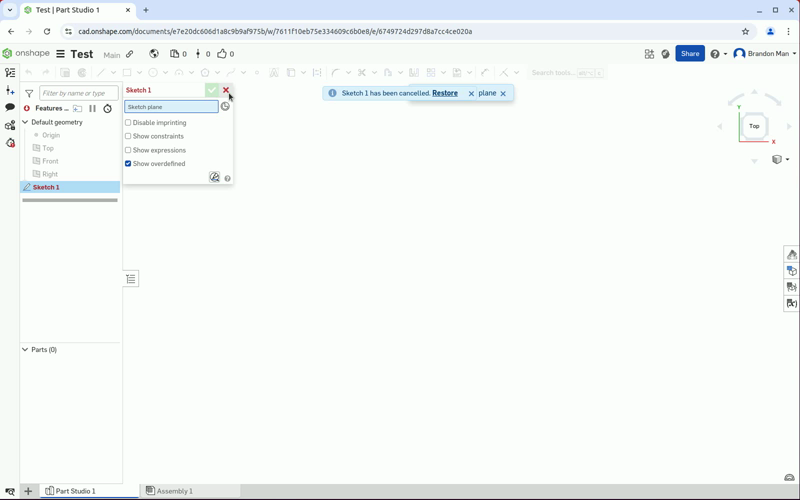
mouse_move(73, 150)
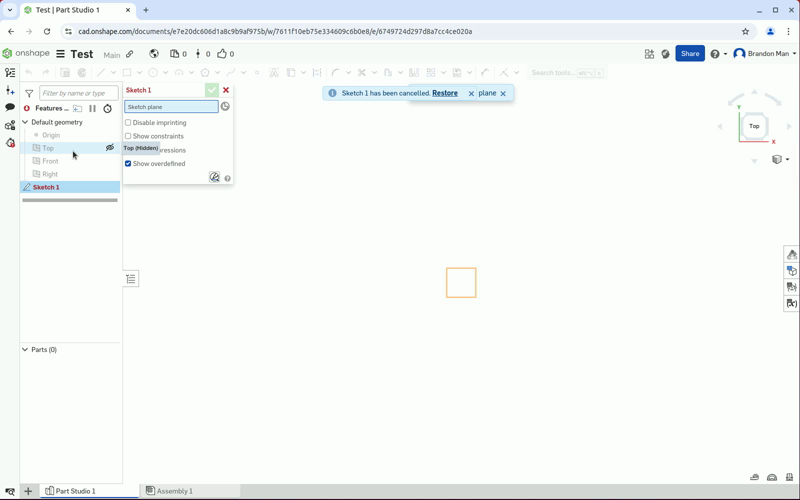
click(73, 150)
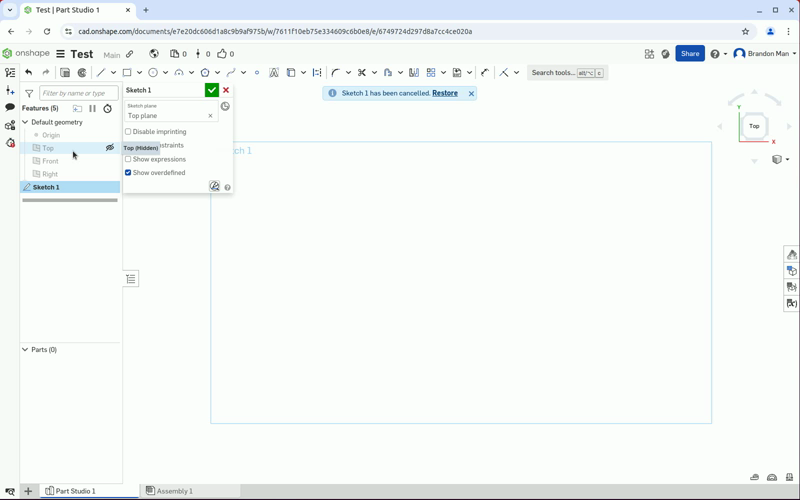
mouse_move(73, 352)
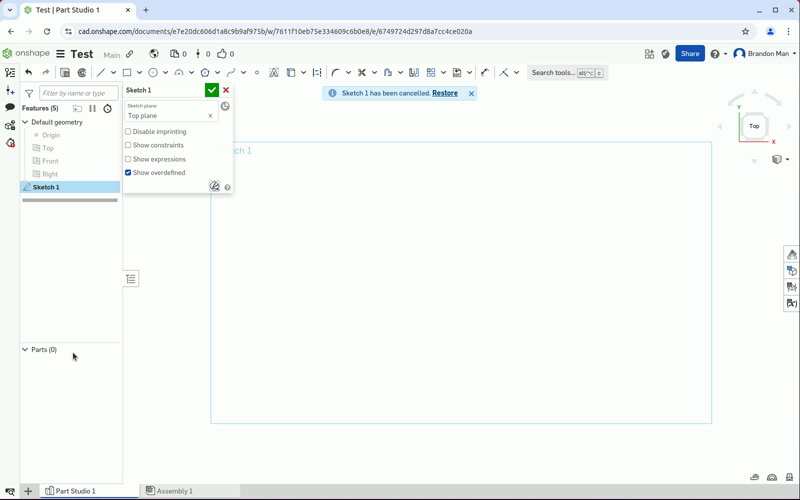
key(y)
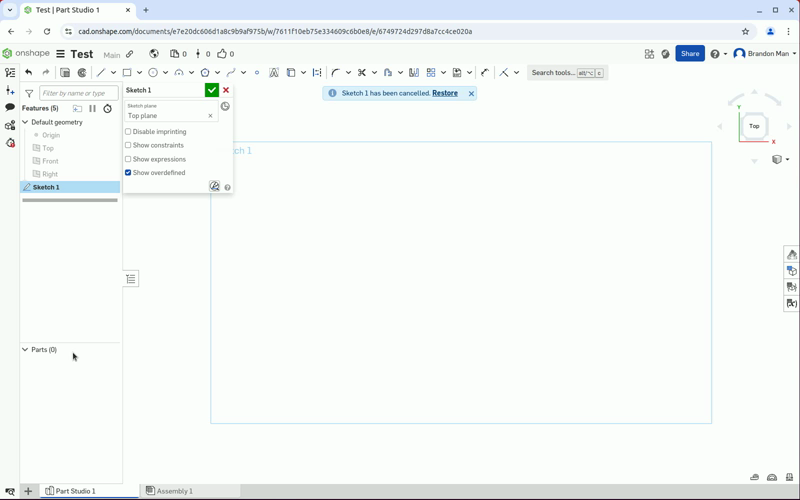
key(l)
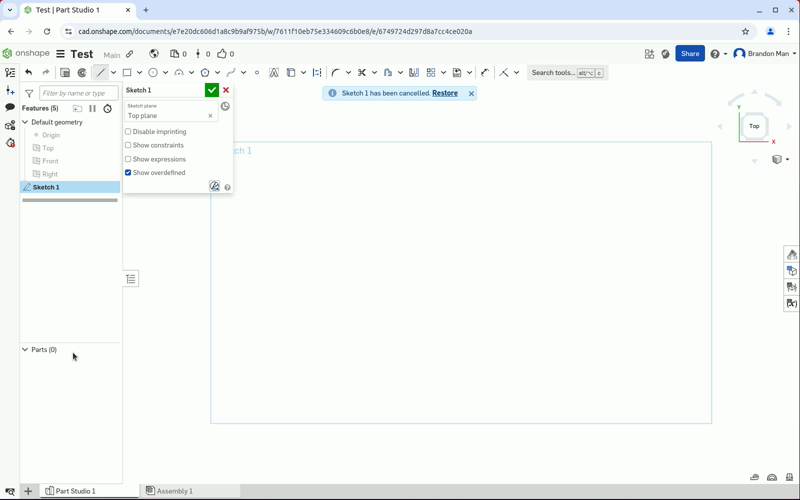
key_down(shift)
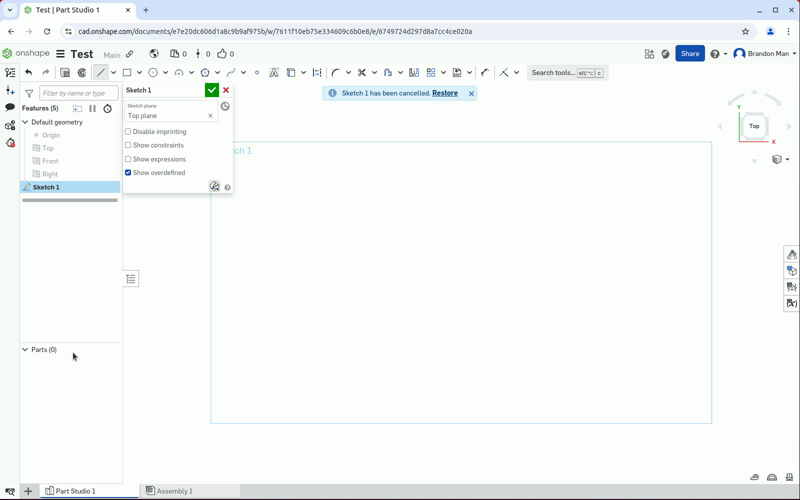
mouse_move(416, 395)
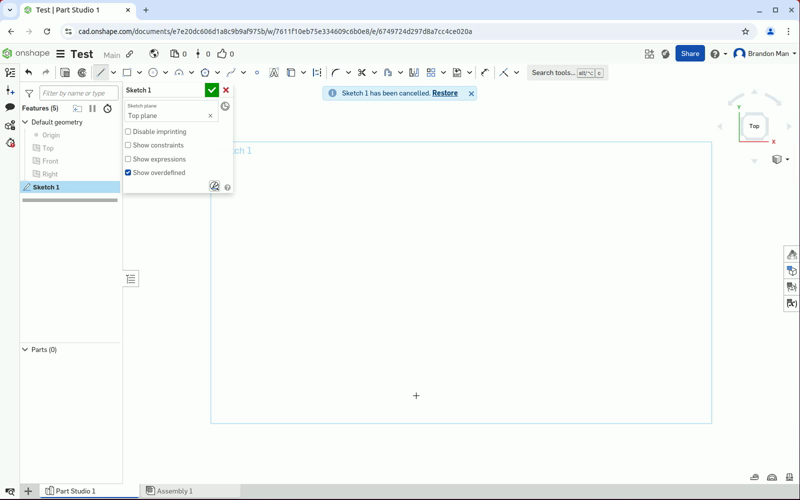
click(416, 395)
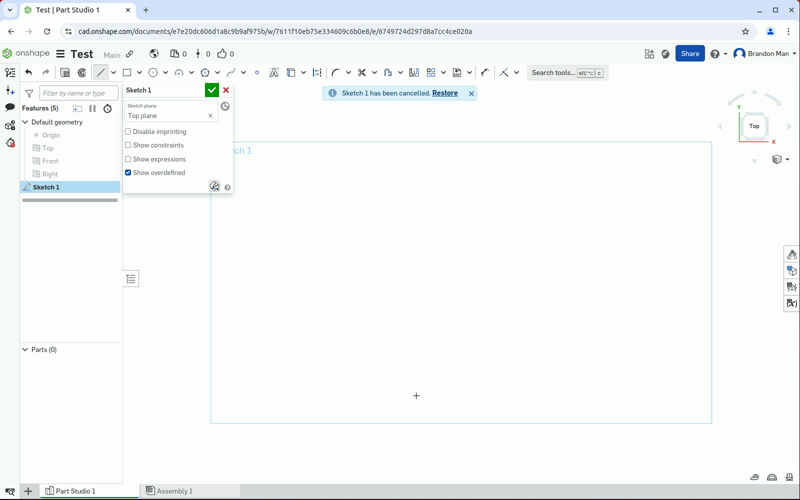
key_up(shift)
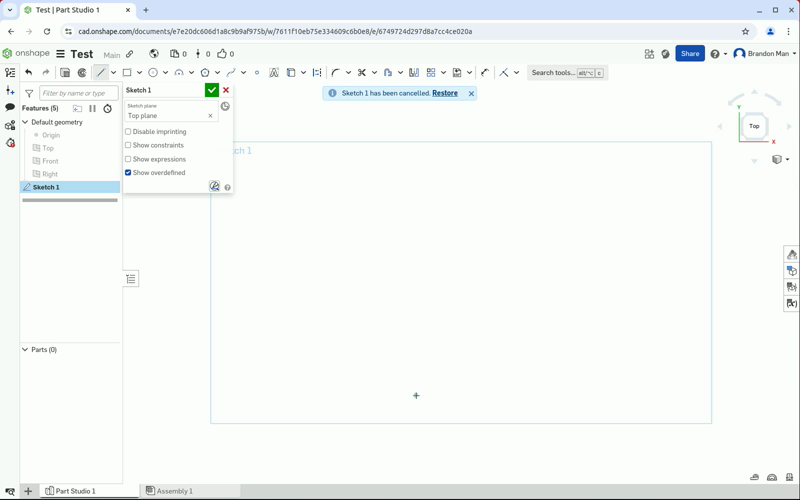
key_down(shift)
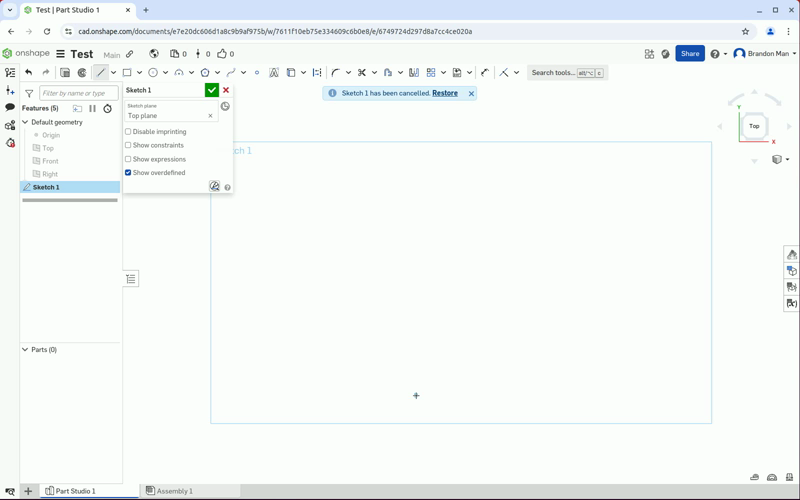
mouse_move(505, 395)
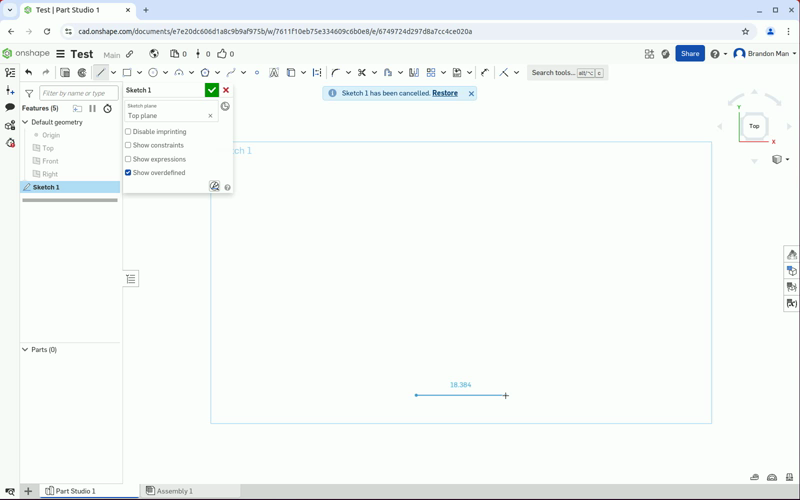
click(505, 395)
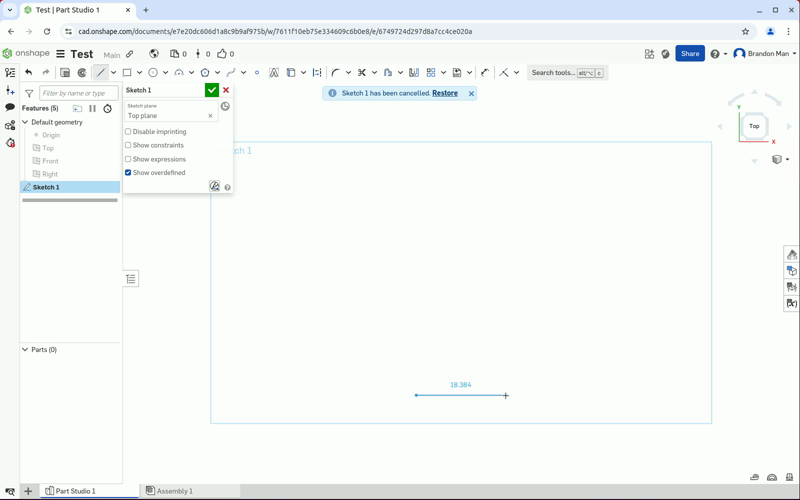
key_up(shift)
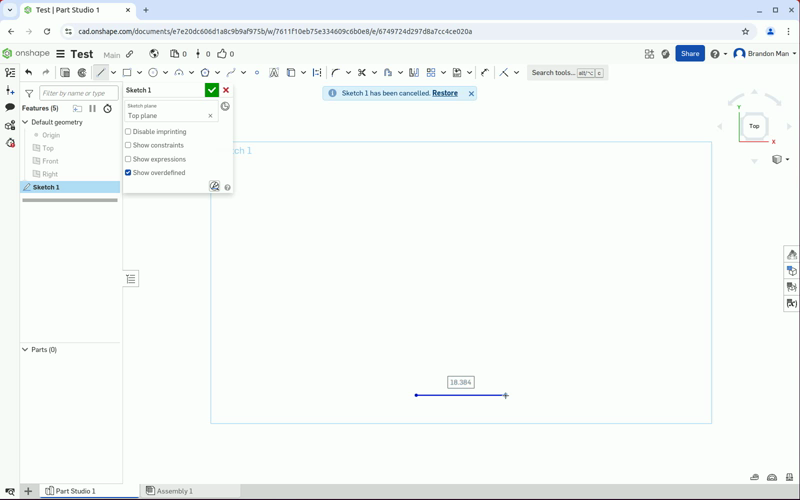
key_down(shift)
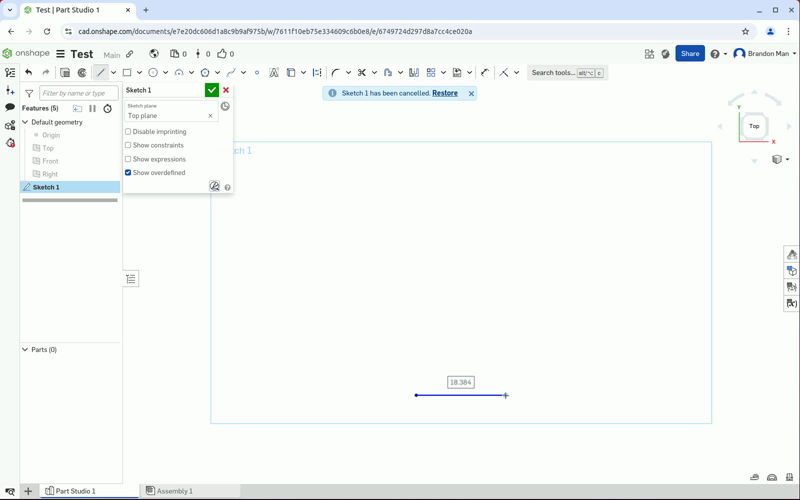
mouse_move(505, 171)
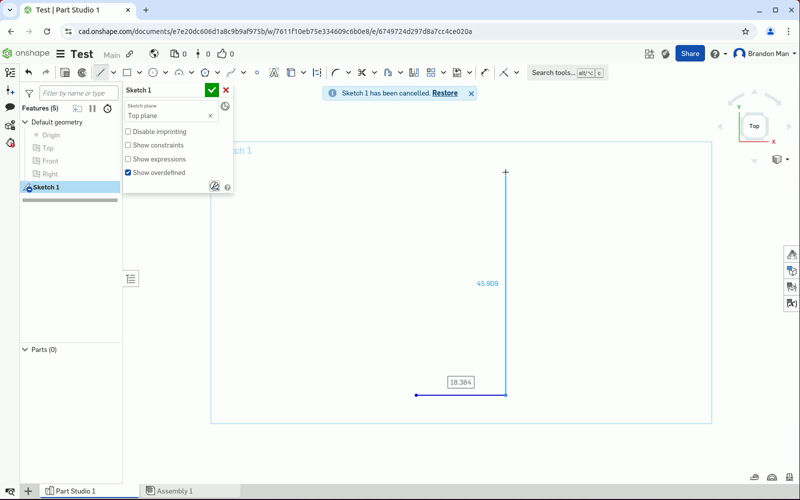
click(505, 171)
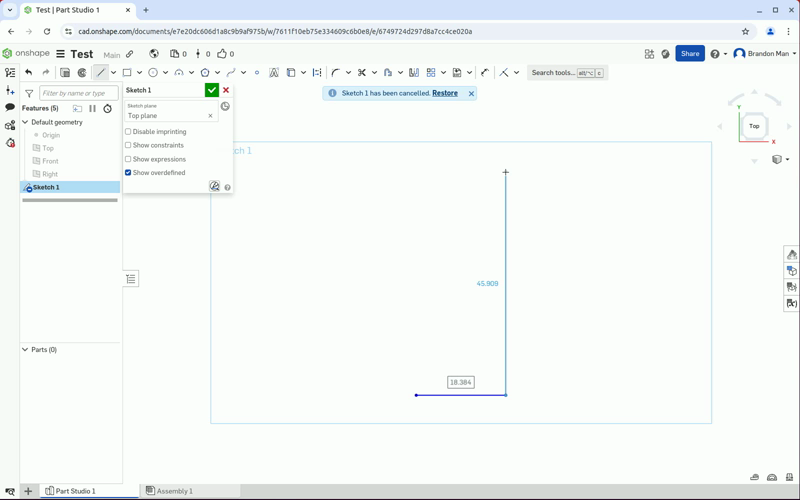
key_up(shift)
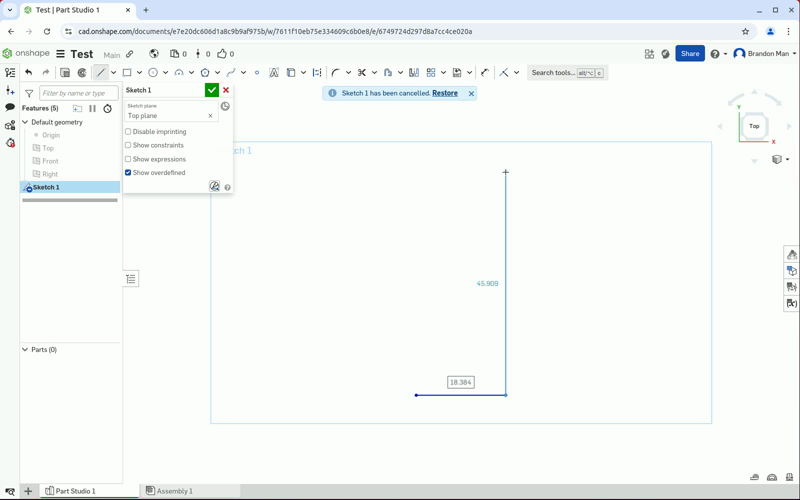
key_down(shift)
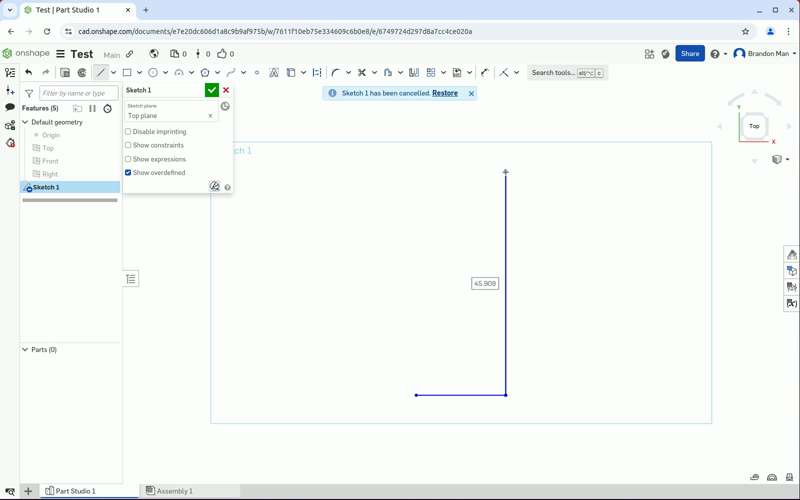
mouse_move(416, 171)
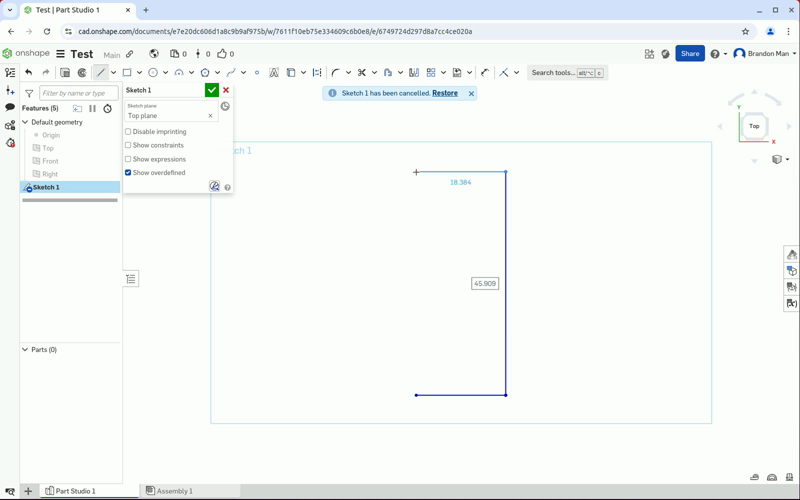
click(416, 171)
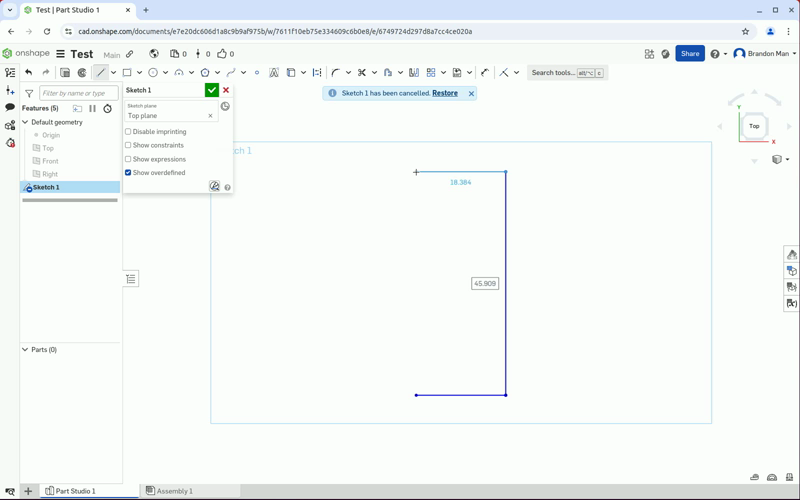
key_up(shift)
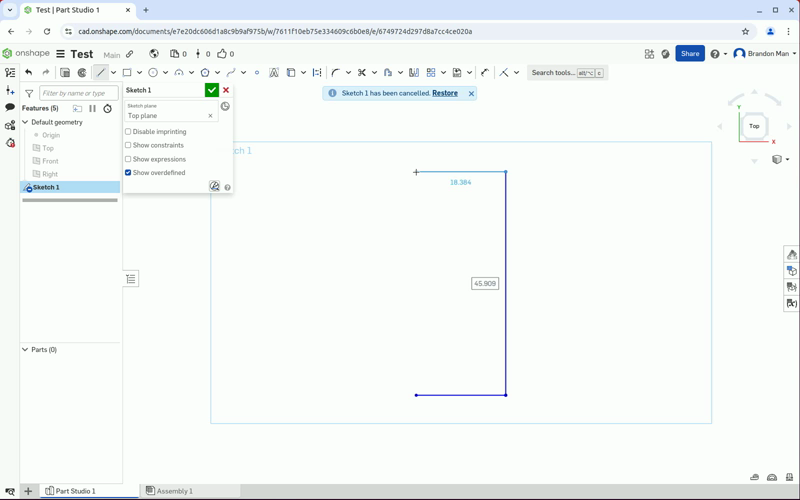
key_down(shift)
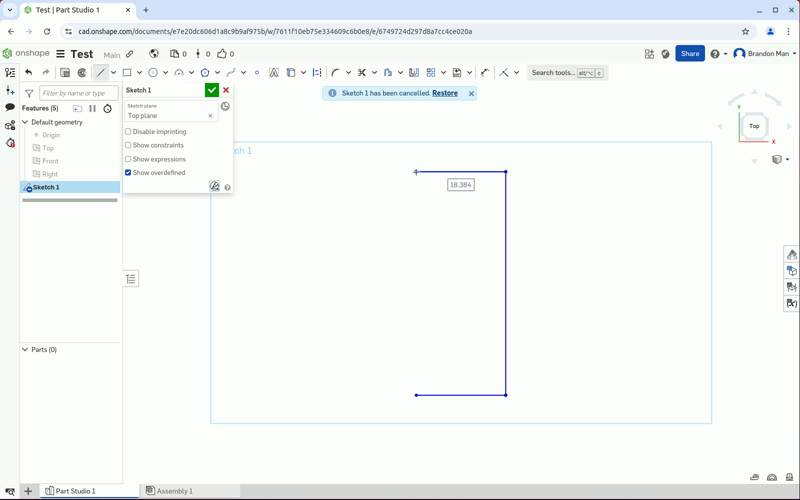
mouse_move(416, 395)
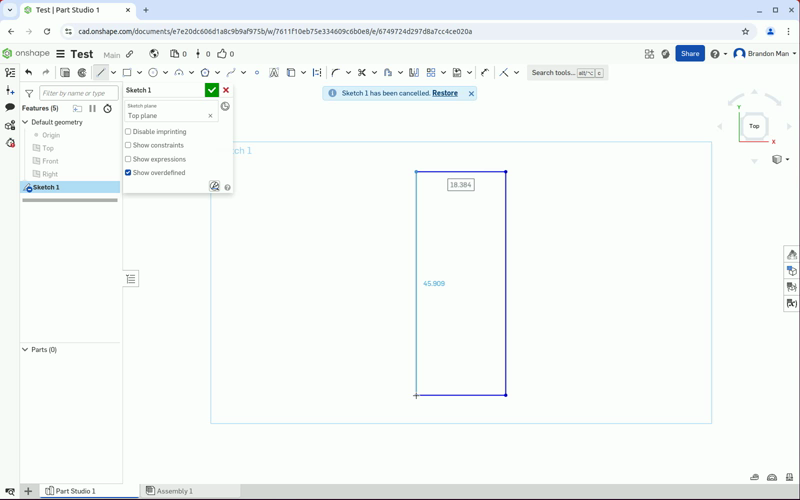
key_up(shift)
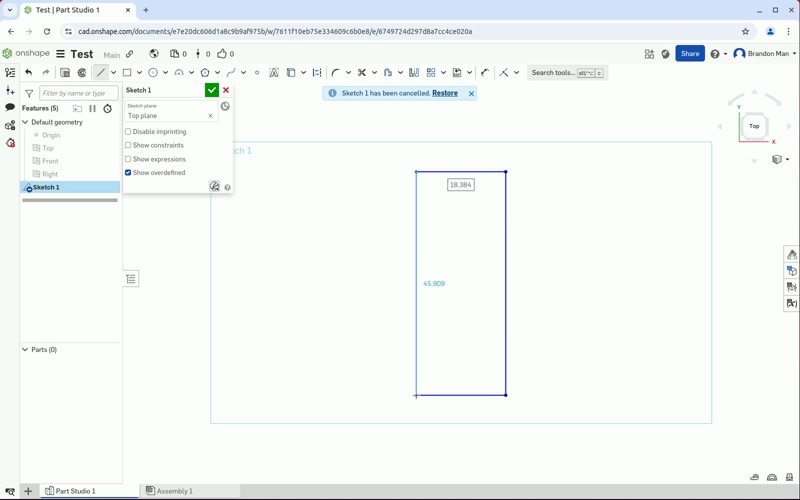
click(416, 395)
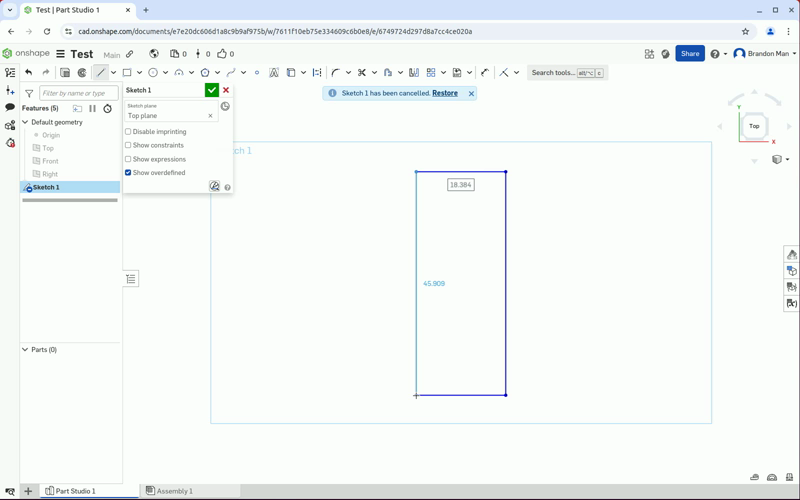
key(esc)
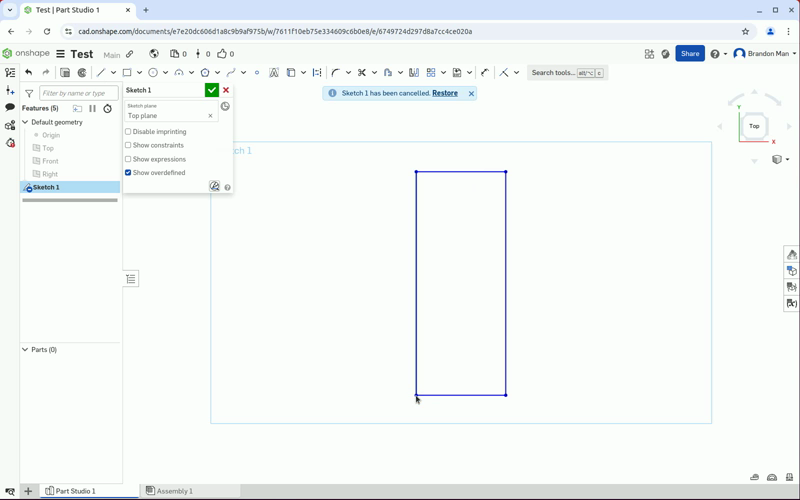
mouse_move(471, 246)
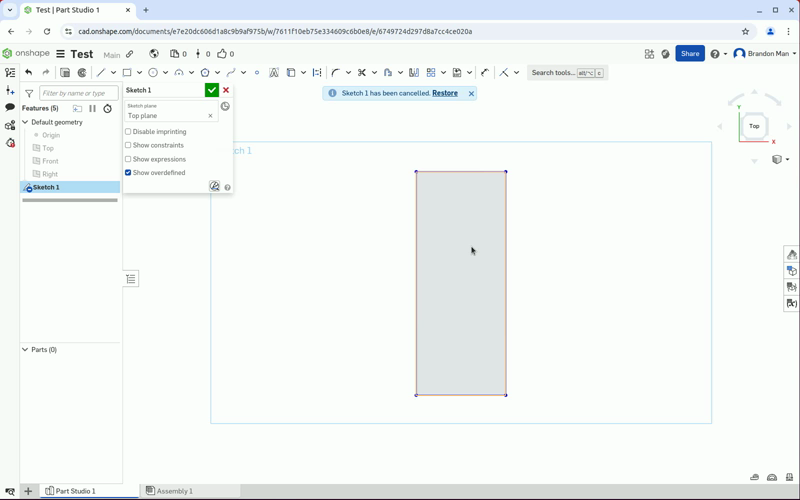
click(471, 246)
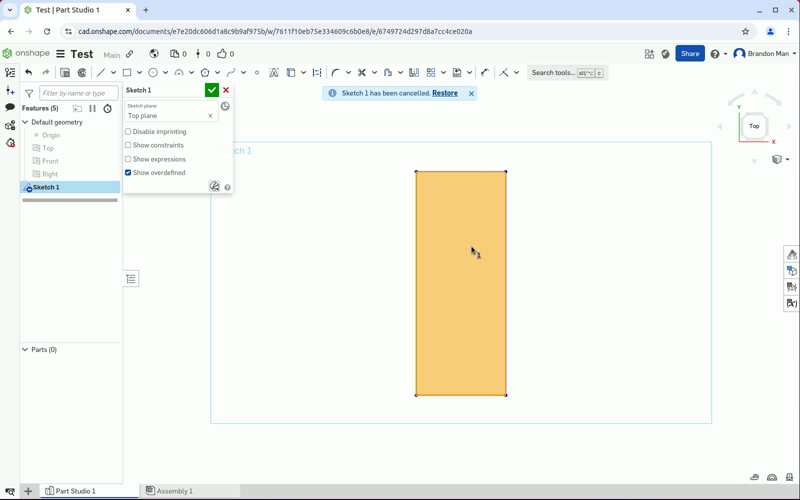
mouse_move(73, 352)
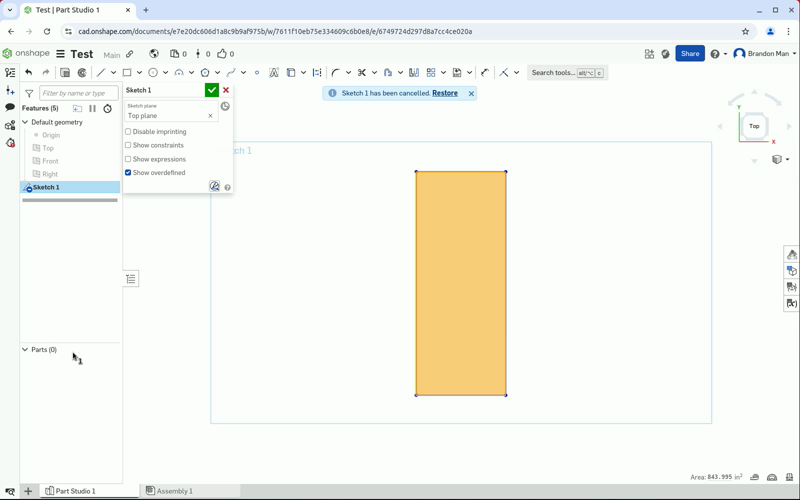
key(shift+y)
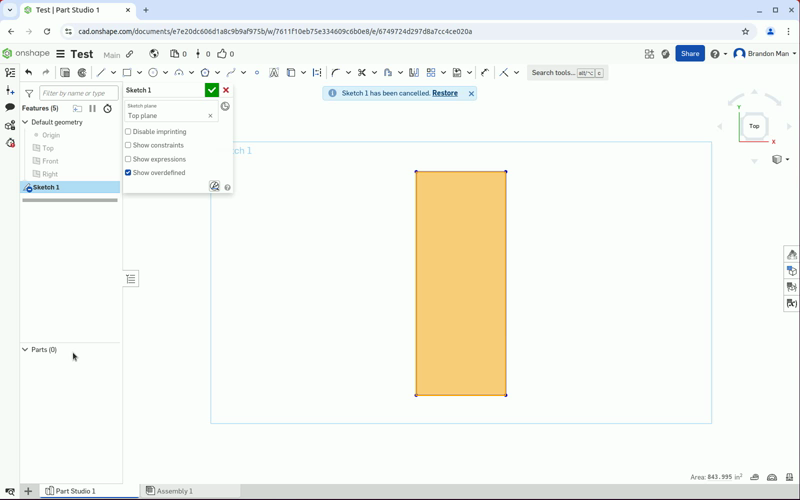
key(shift+e)
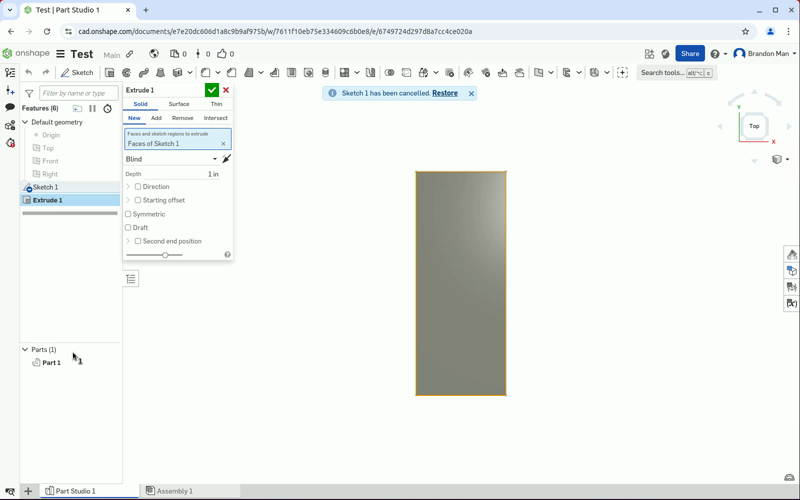
mouse_move(143, 106)
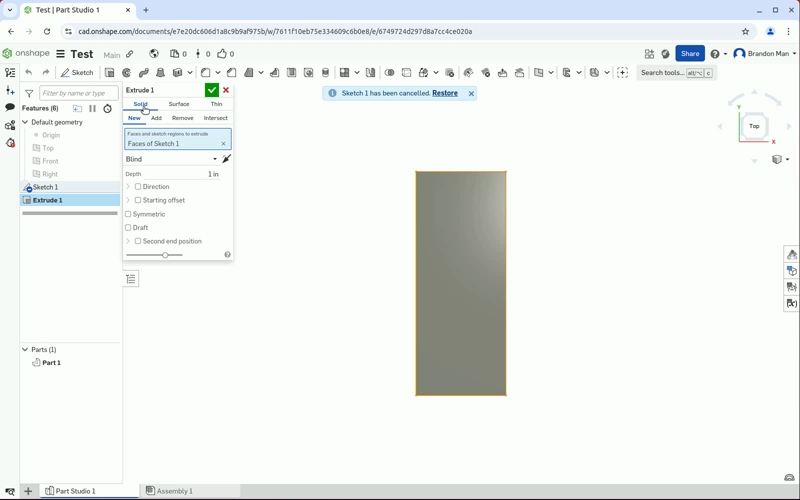
click(143, 106)
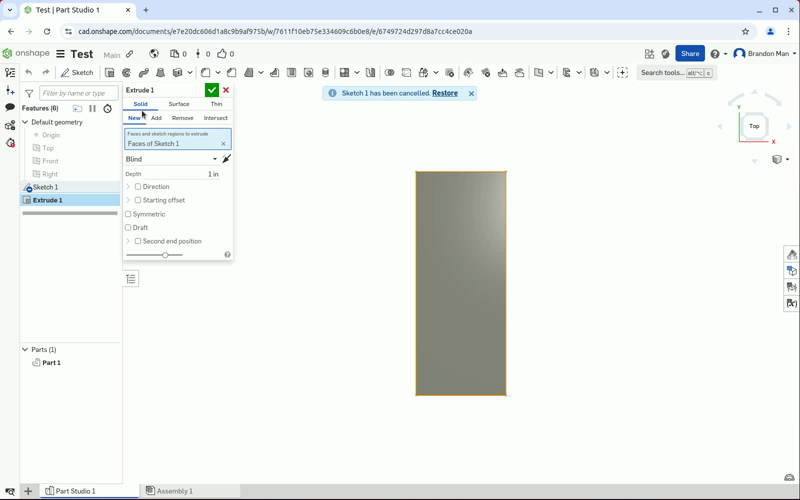
mouse_move(137, 120)
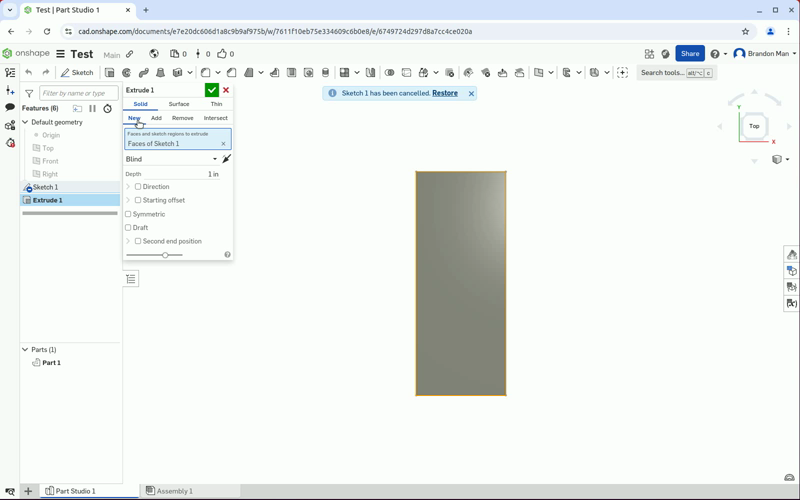
click(137, 120)
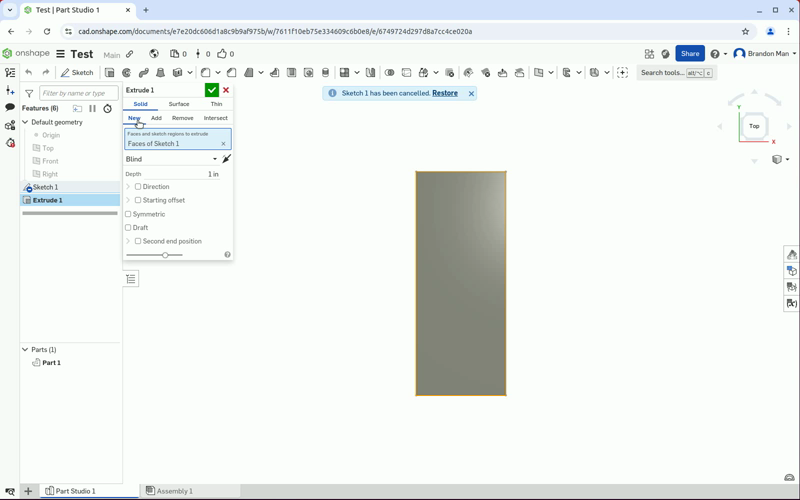
key(tab, 4)
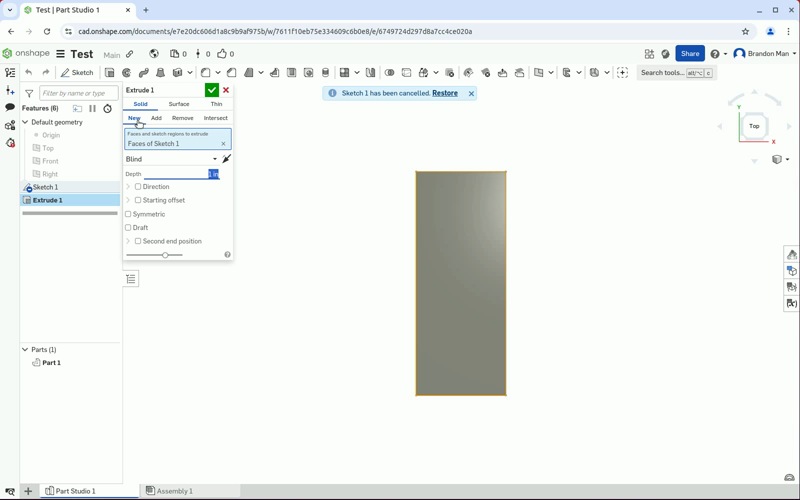
text(3.129)
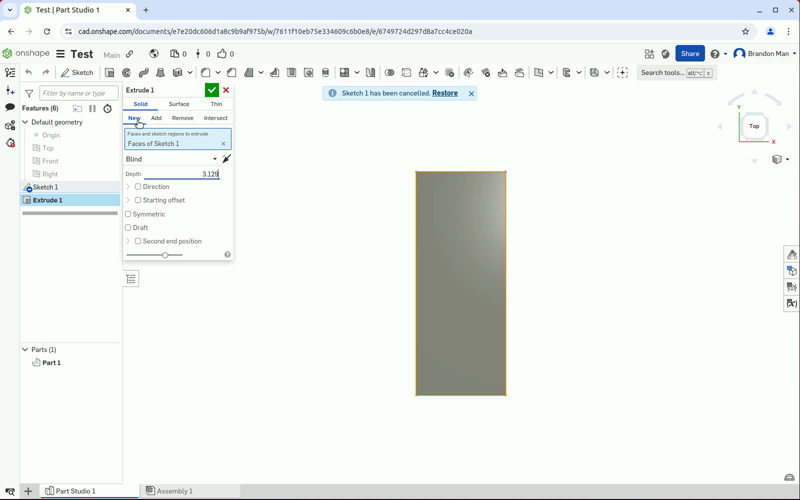
key(enter)
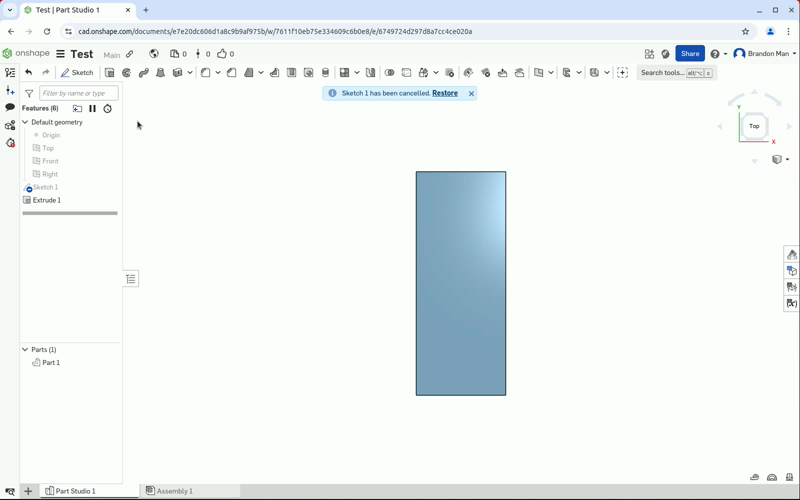
key(shift+h)
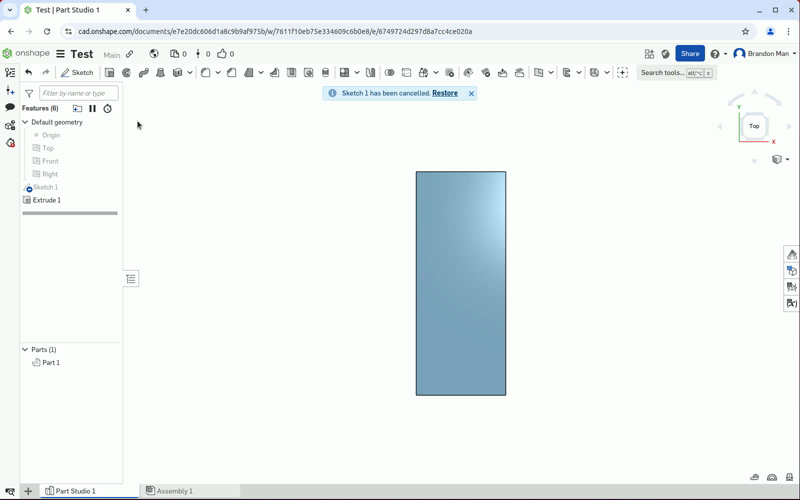
key(shift+h)
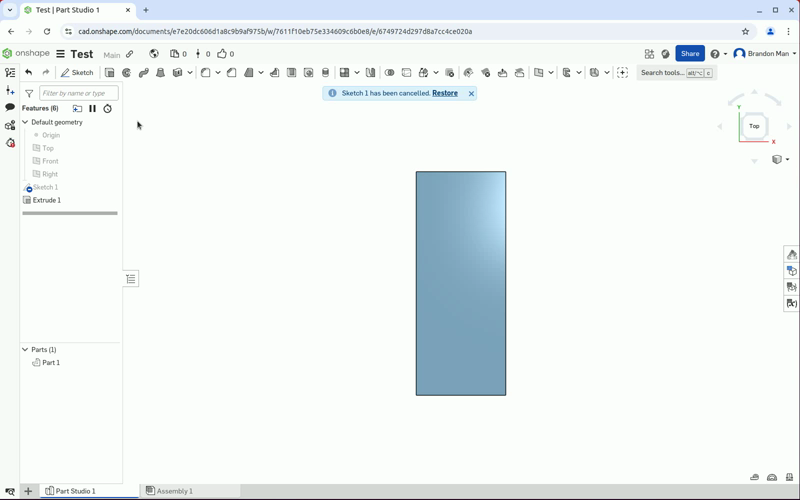
mouse_move(73, 189)
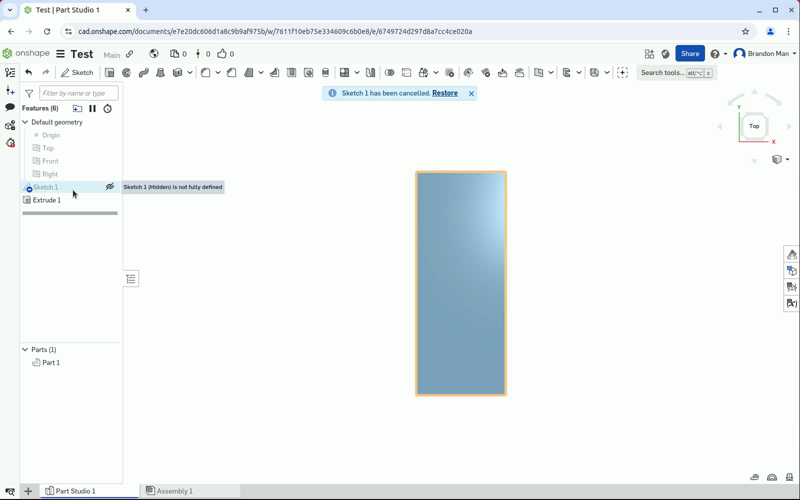
click(73, 189)
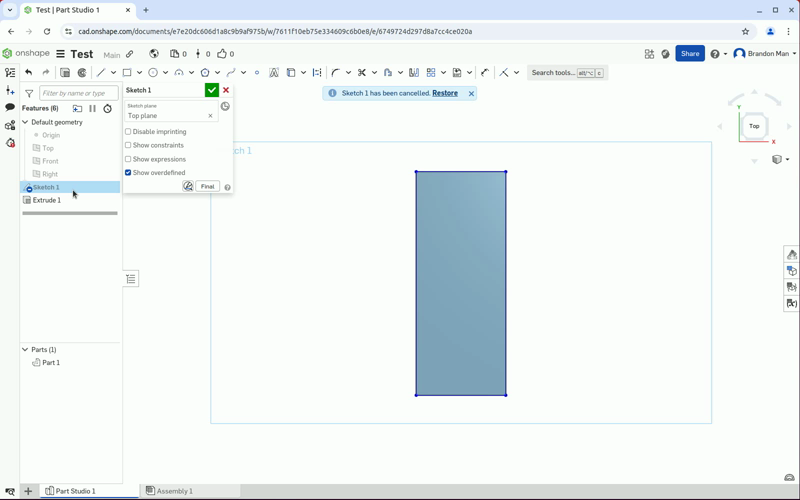
mouse_move(229, 92)
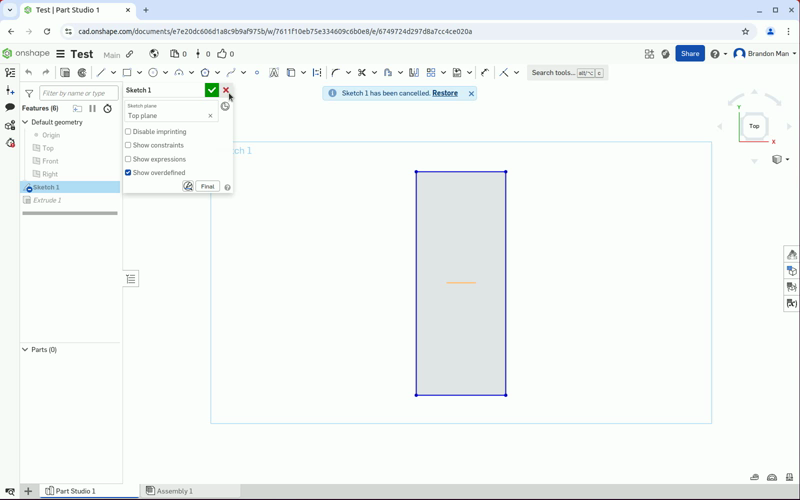
click(229, 92)
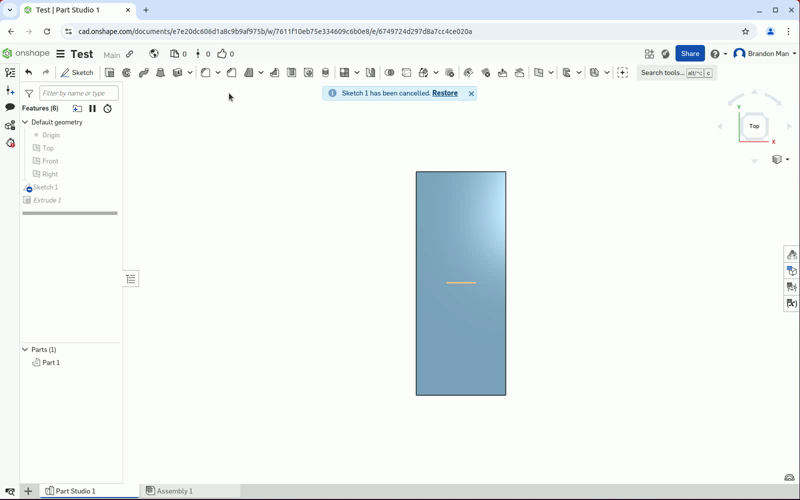
mouse_move(541, 75)
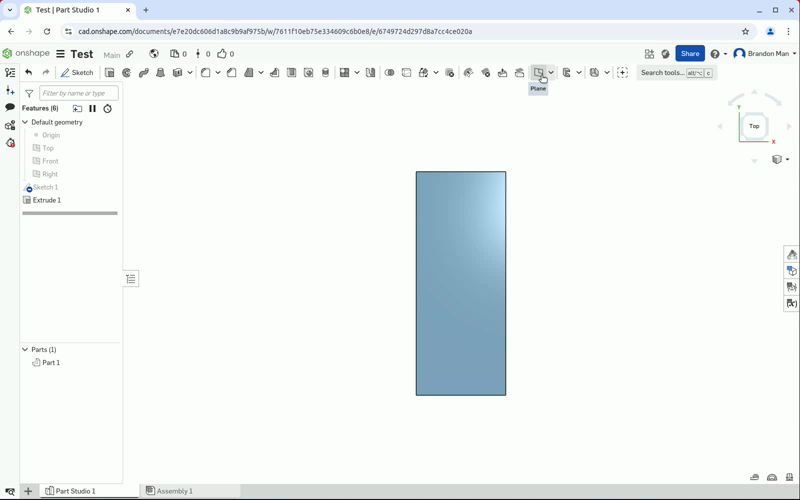
click(541, 75)
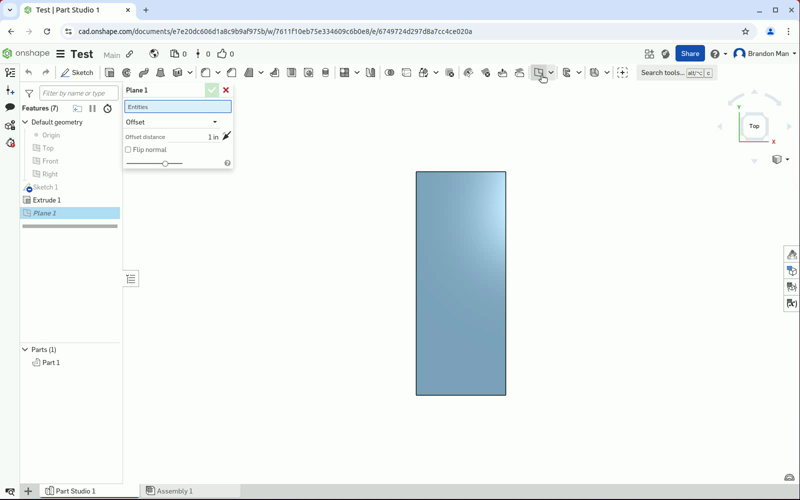
mouse_move(73, 150)
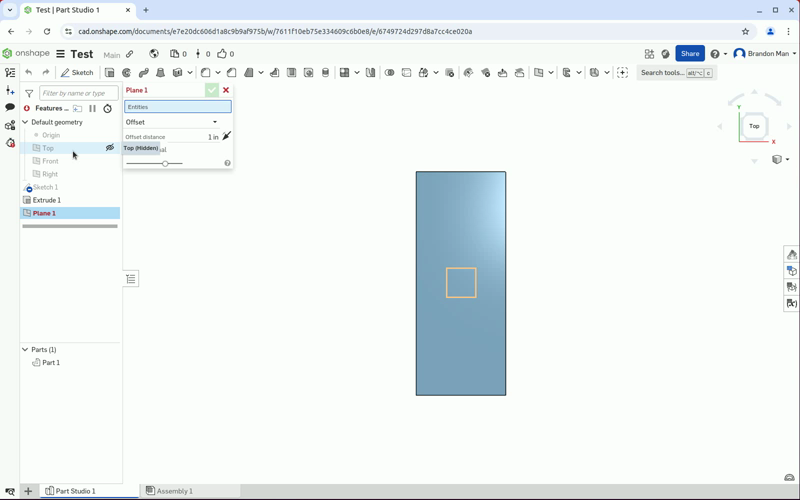
click(73, 150)
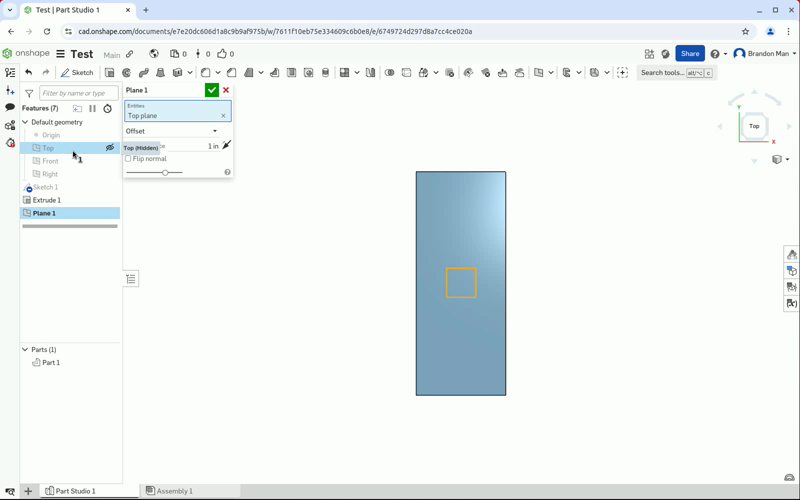
key(tab, 2)
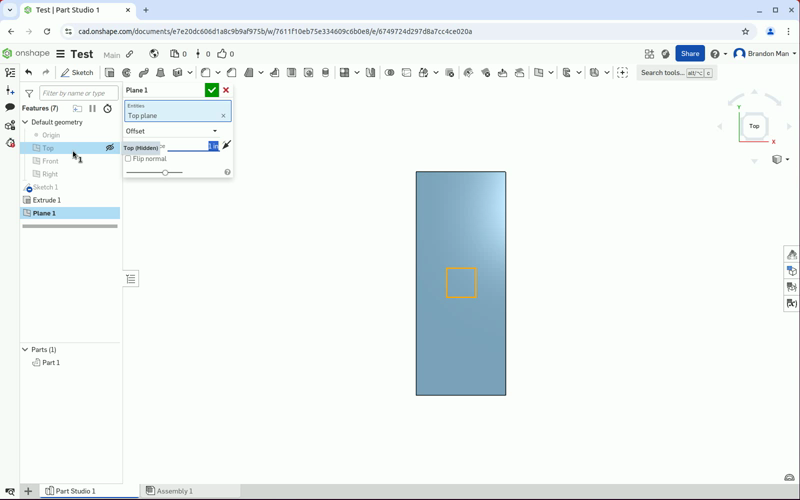
text(3.143)
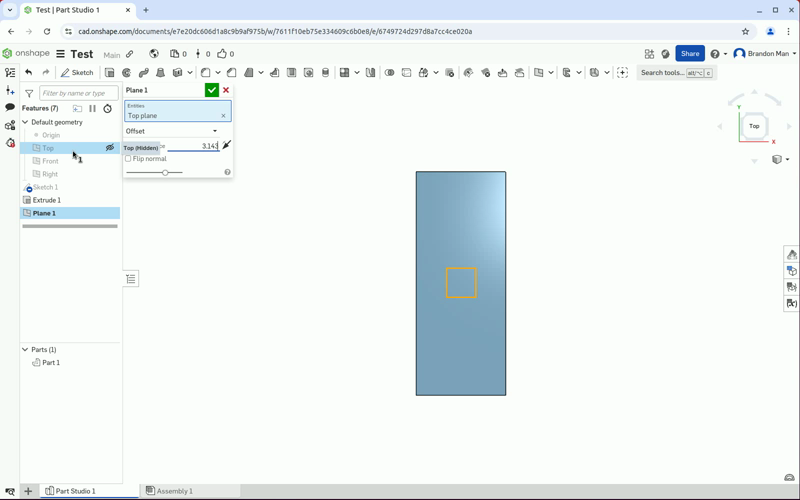
key(enter, 2)
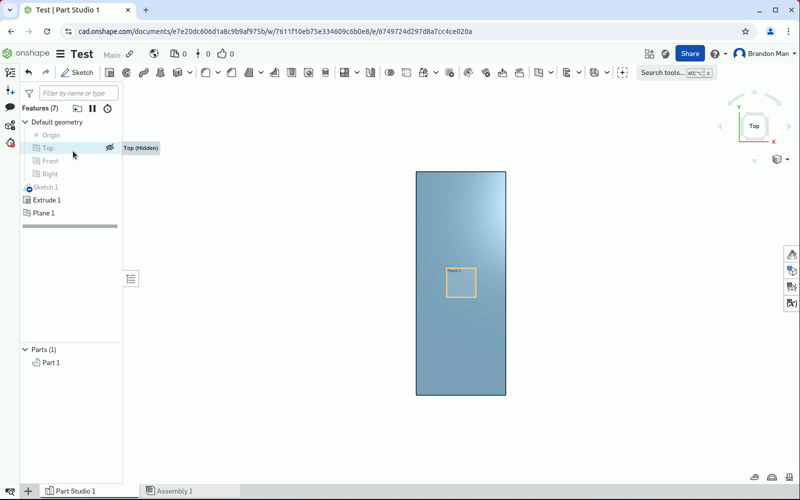
key(shift+s)
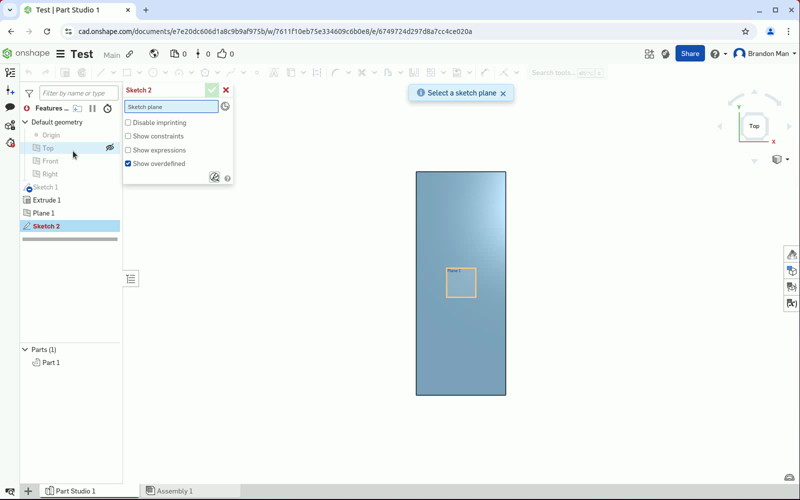
mouse_move(73, 215)
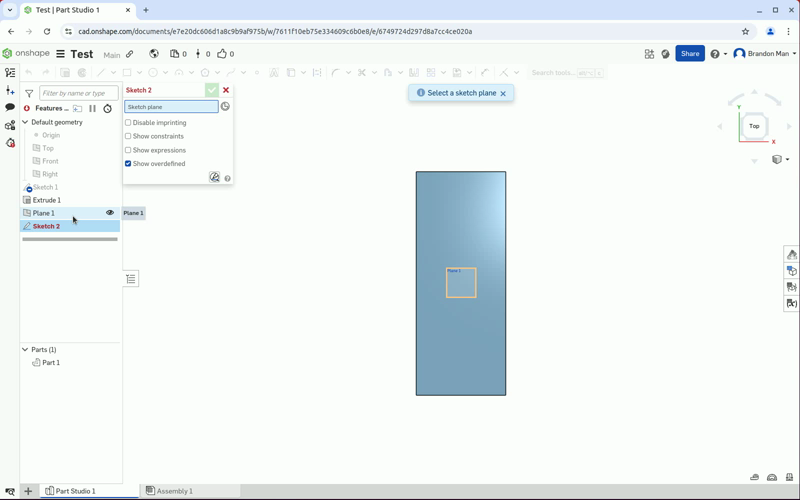
click(73, 215)
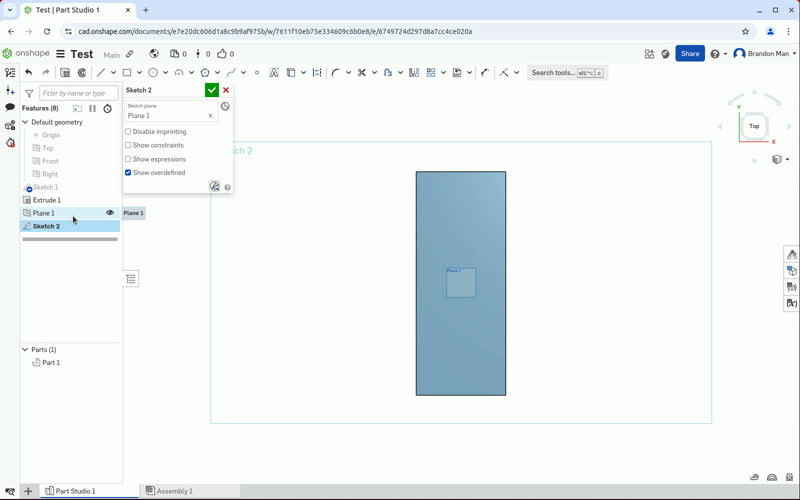
mouse_move(73, 352)
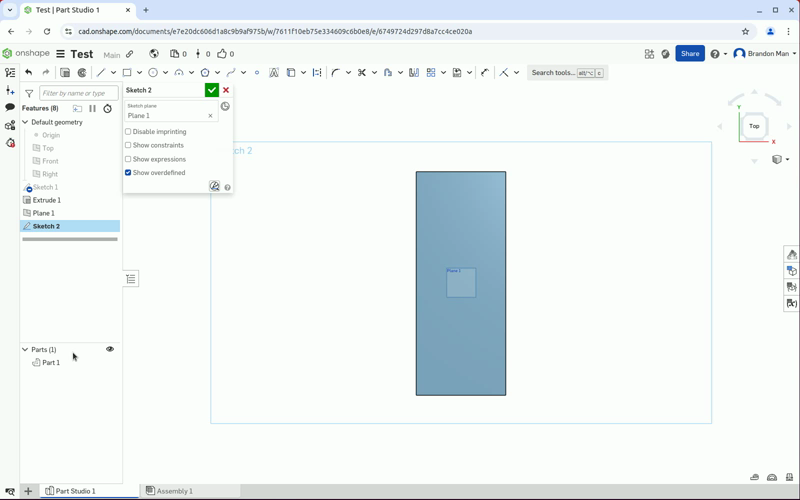
key(y)
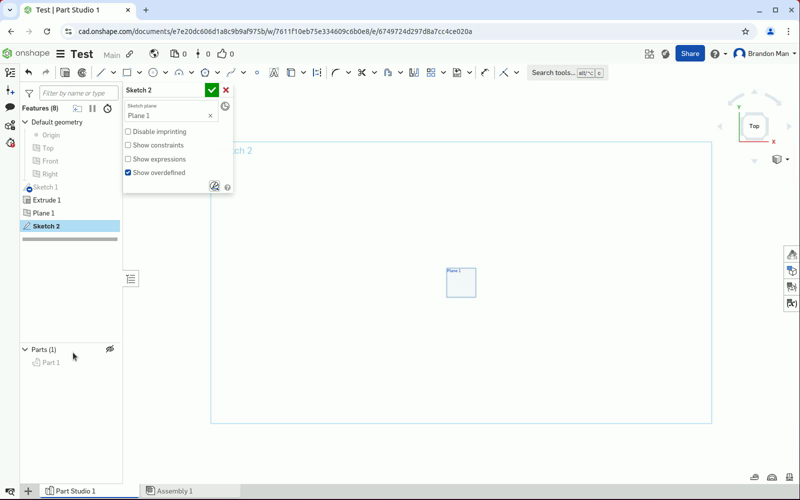
key(l)
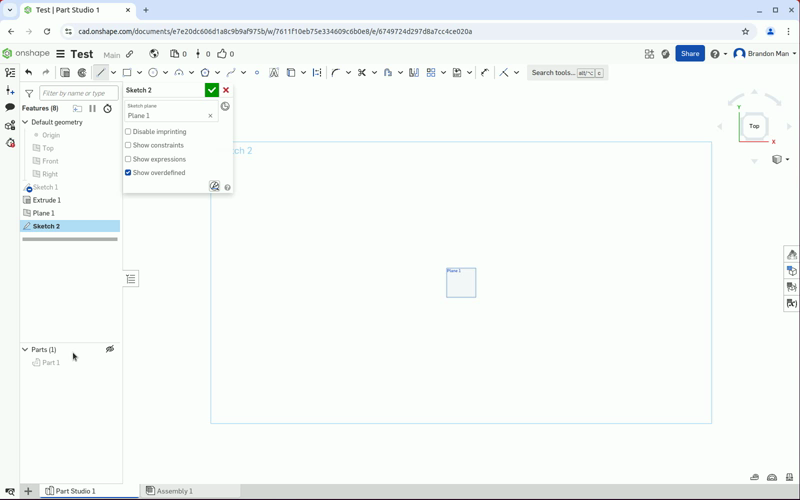
key_down(shift)
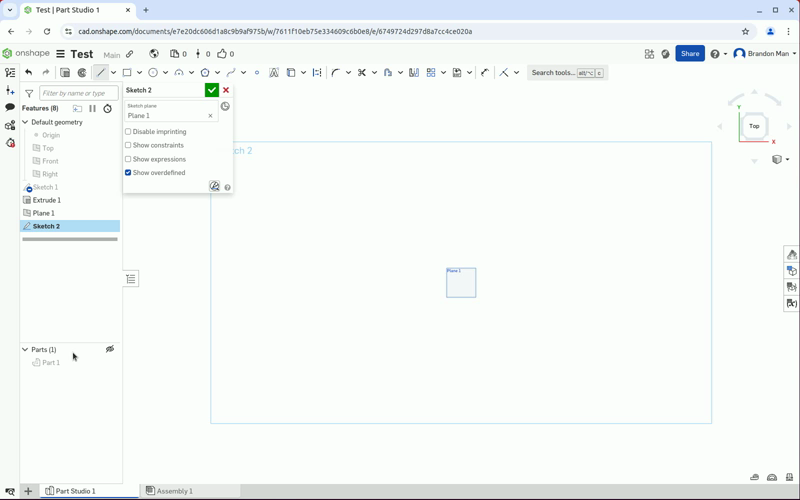
mouse_move(438, 367)
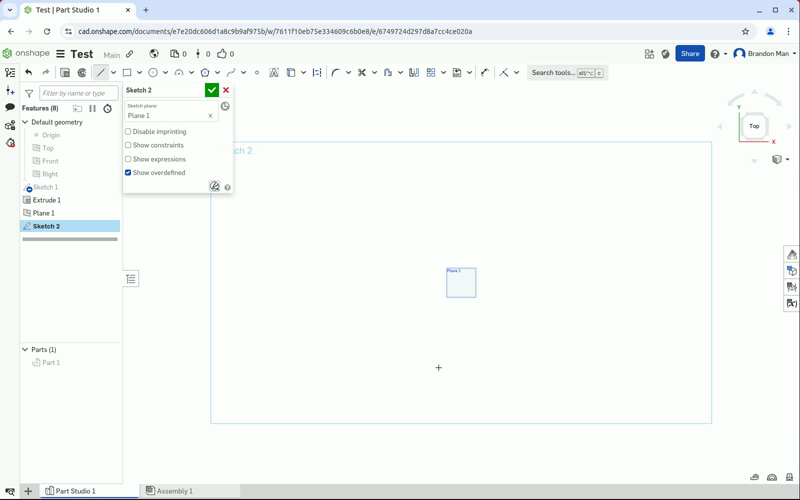
click(438, 367)
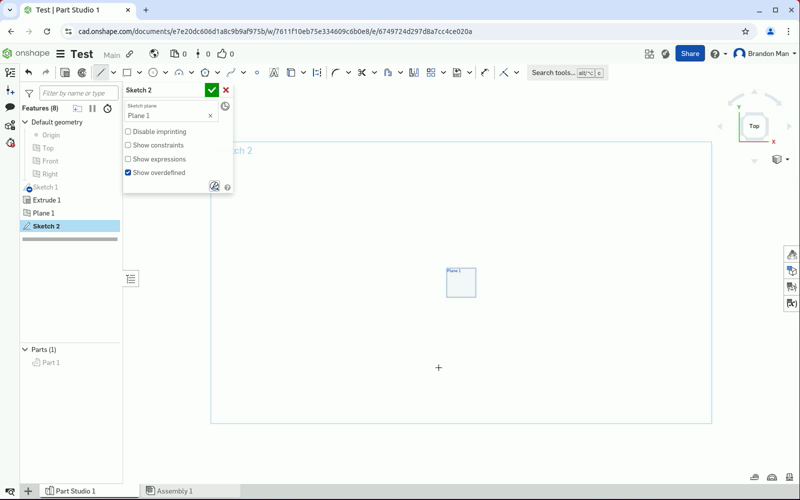
key_up(shift)
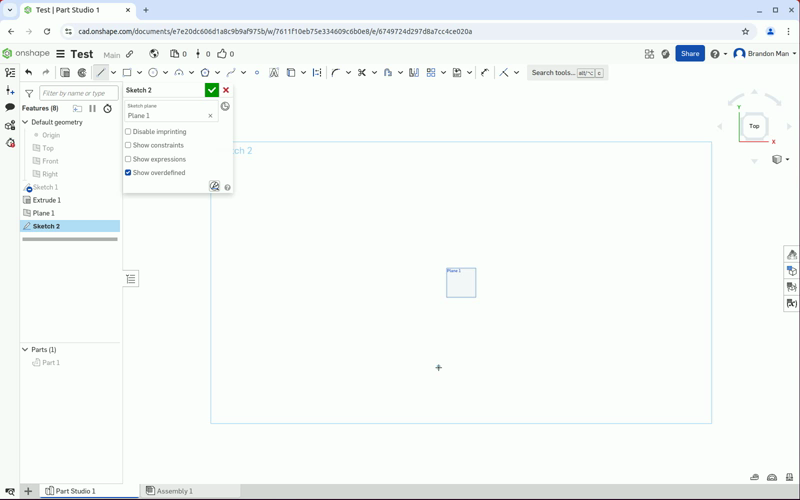
key_down(shift)
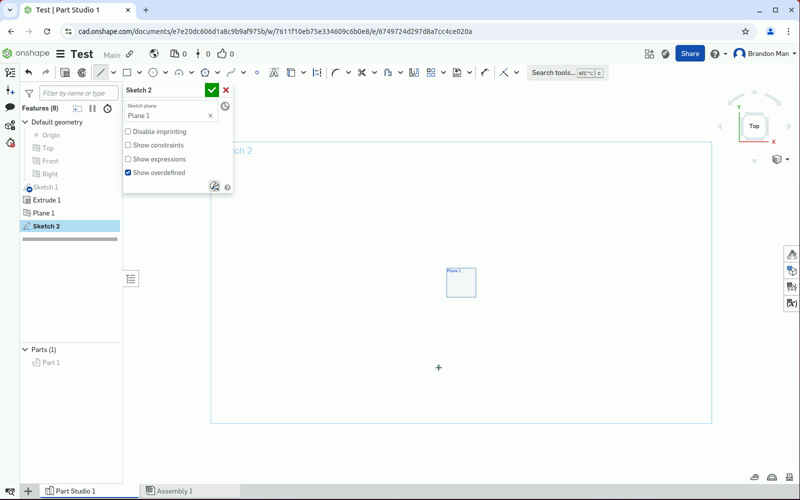
mouse_move(468, 367)
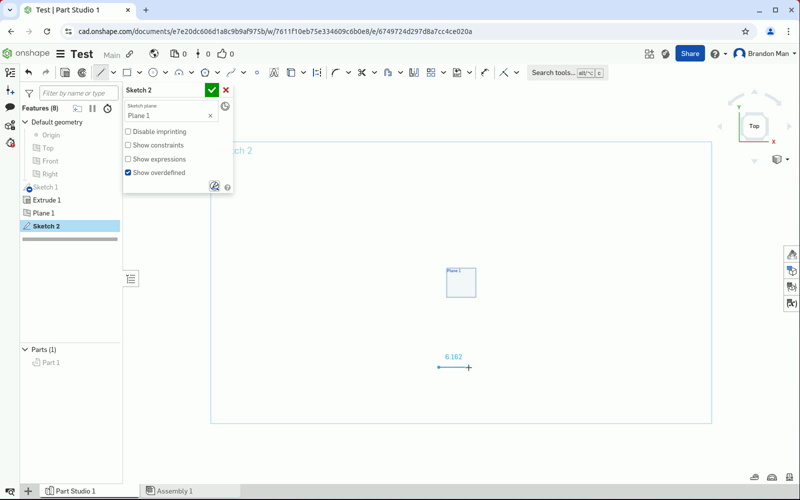
mouse_move(483, 367)
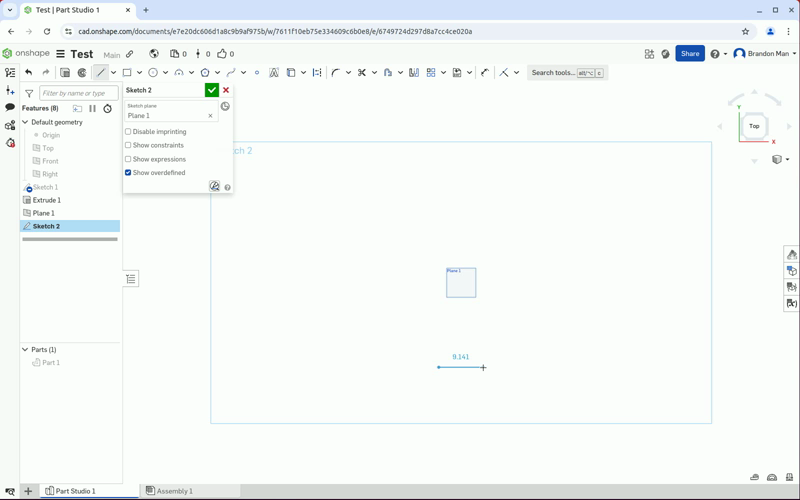
click(483, 367)
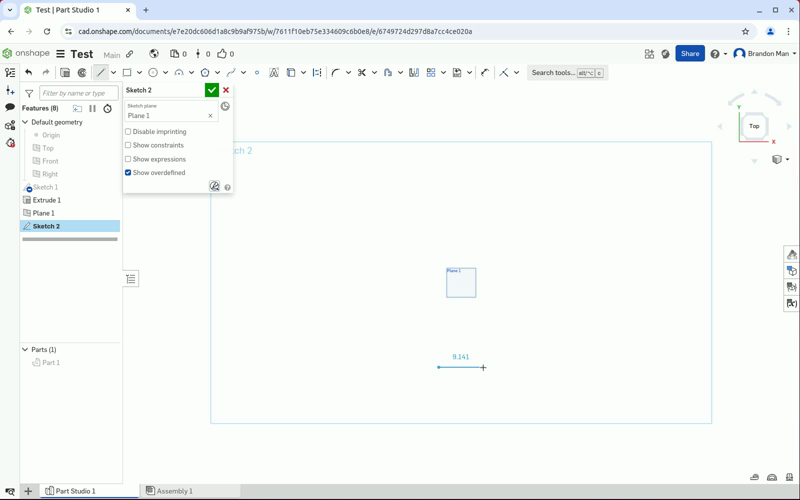
key_up(shift)
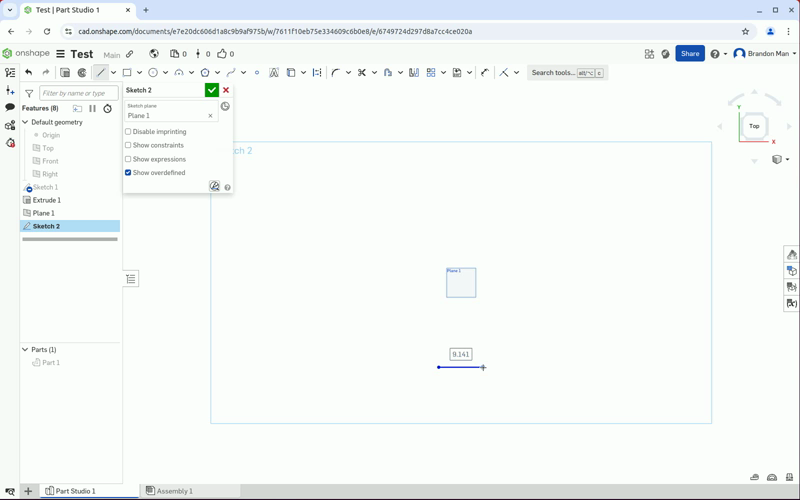
key_down(shift)
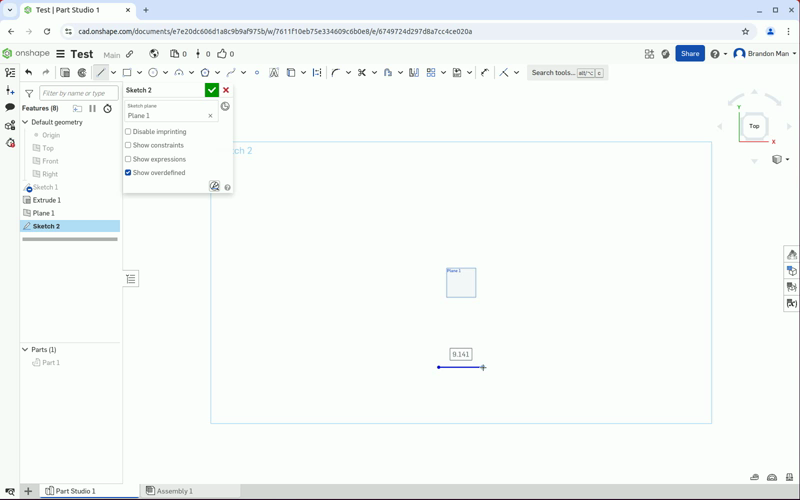
mouse_move(483, 198)
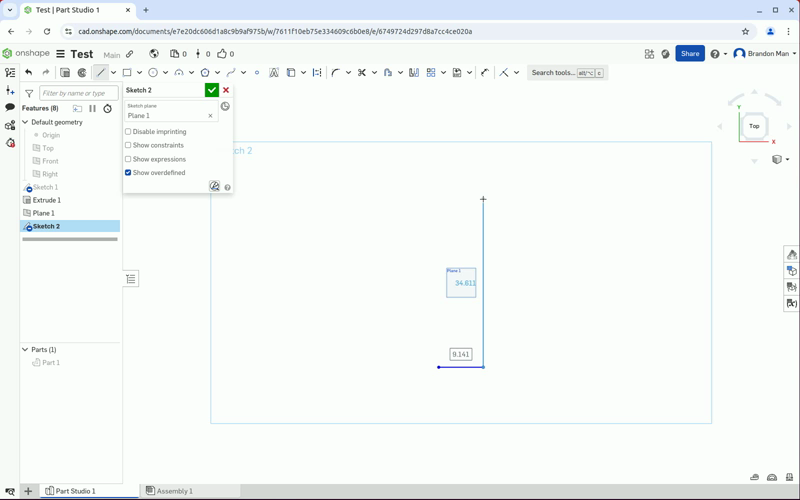
click(483, 198)
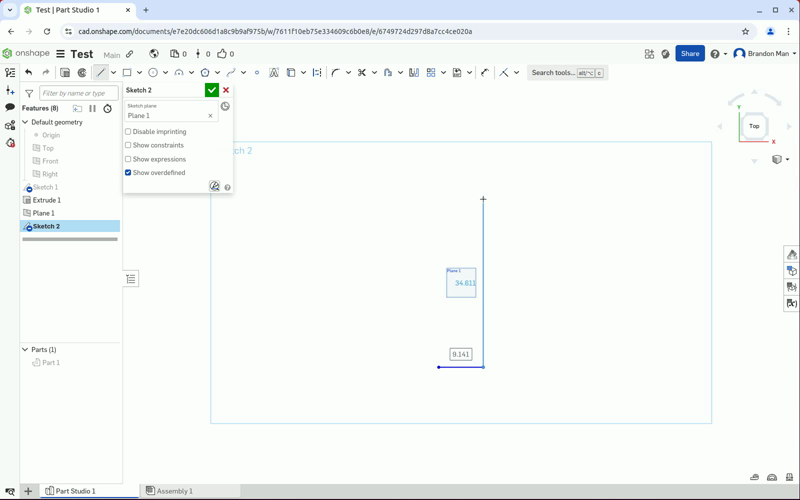
key_up(shift)
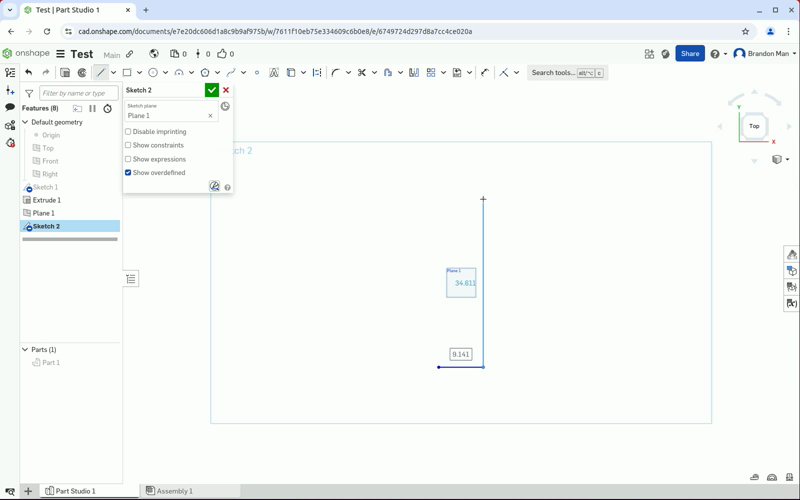
key_down(shift)
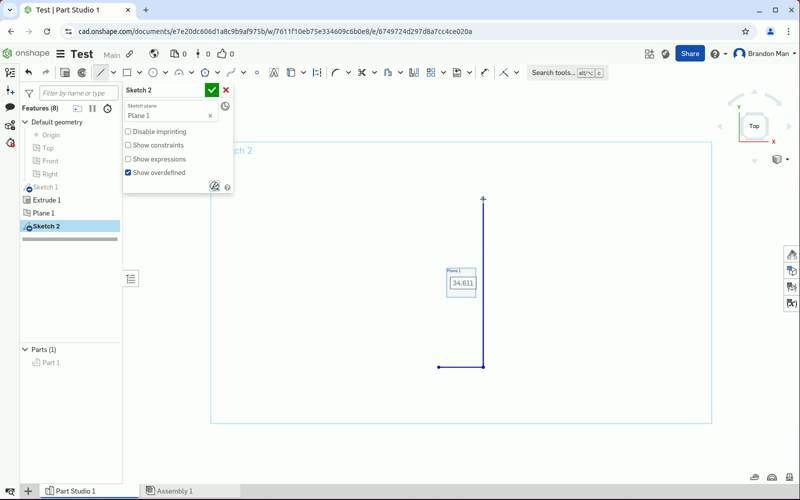
mouse_move(513, 198)
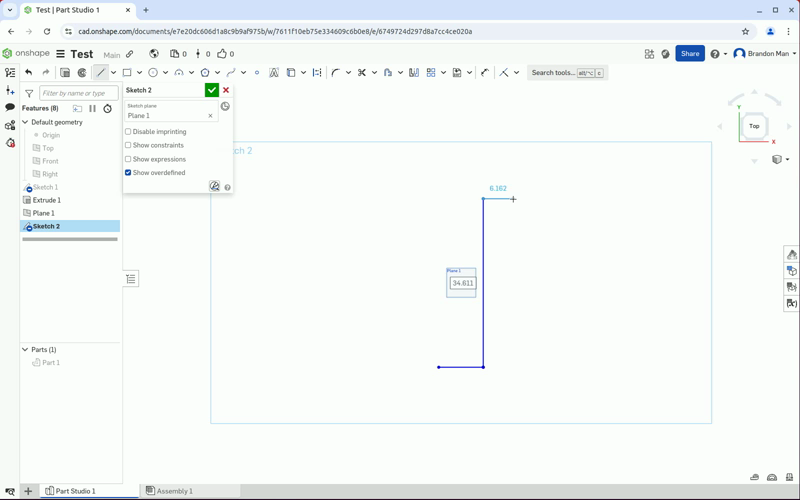
mouse_move(438, 198)
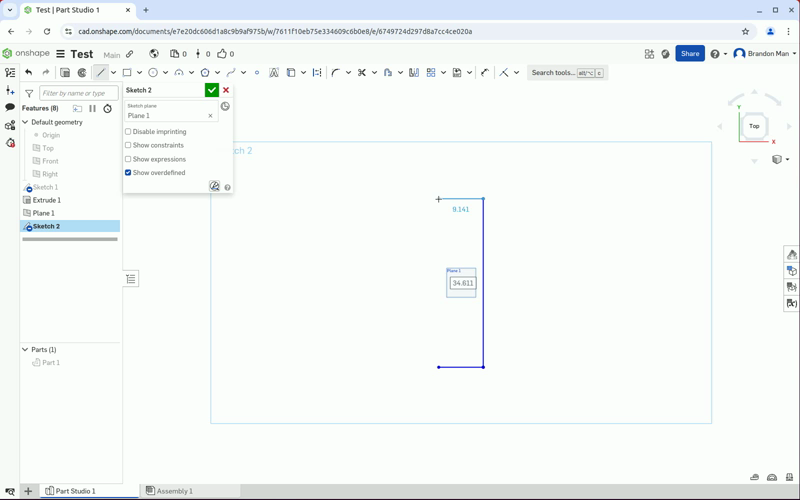
click(438, 198)
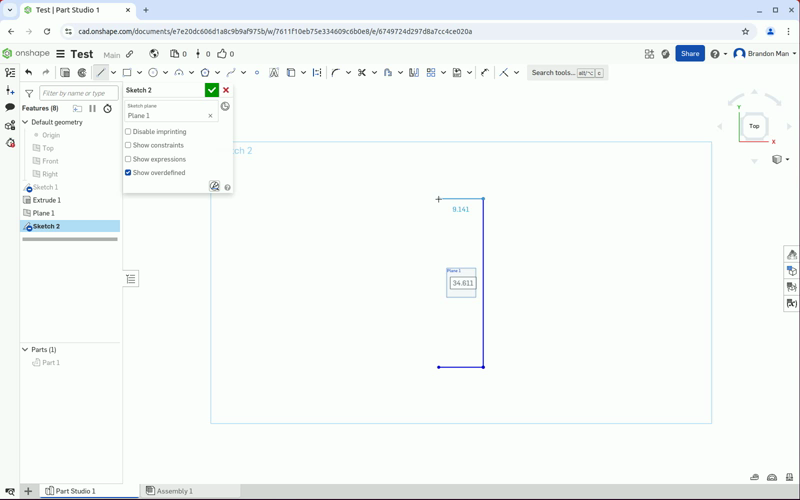
key_up(shift)
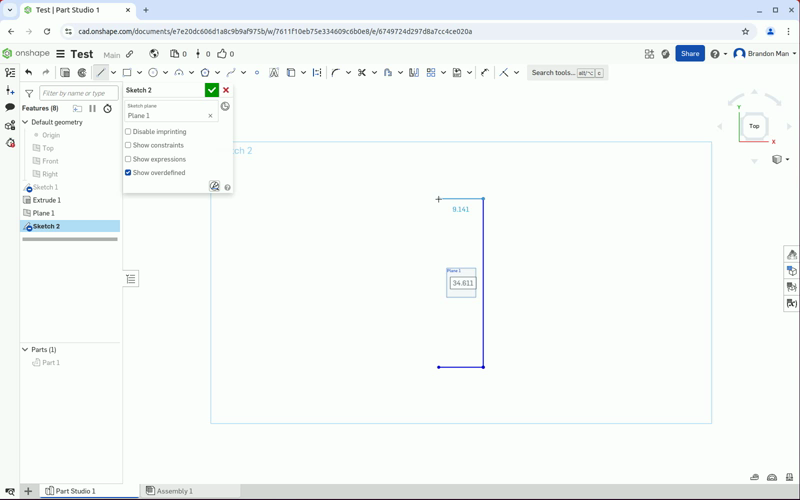
key_down(shift)
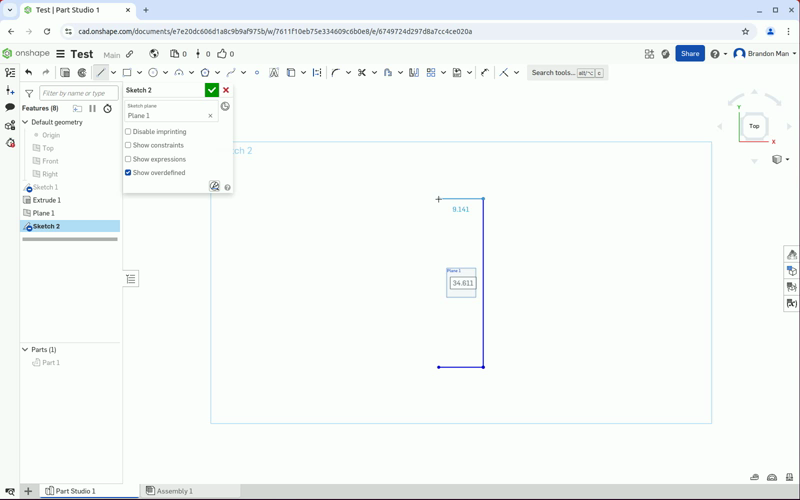
mouse_move(438, 367)
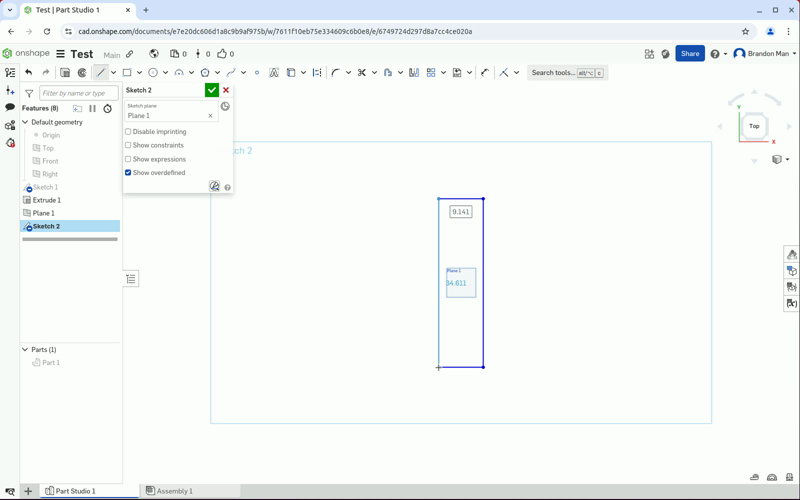
key_up(shift)
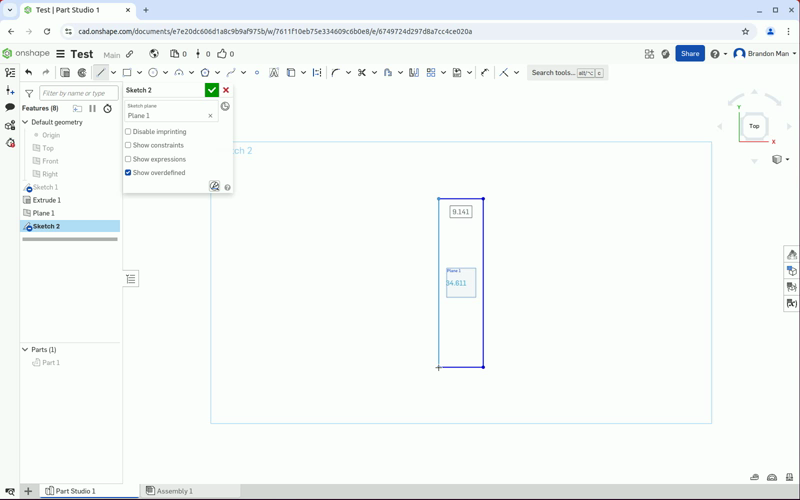
click(438, 367)
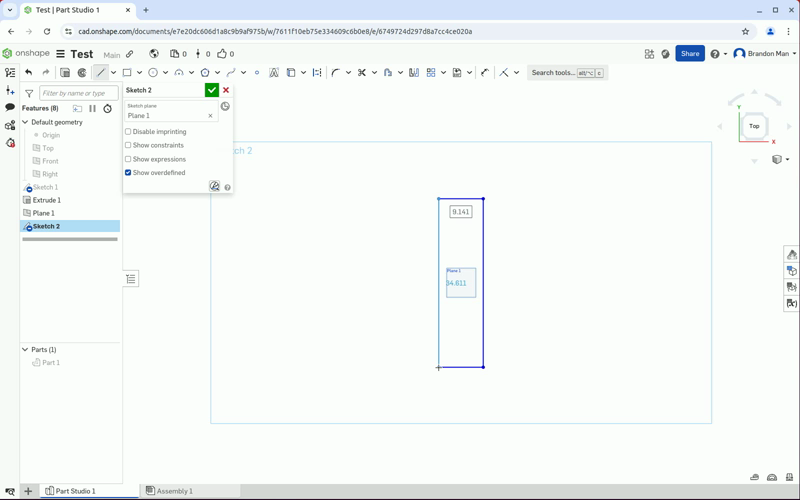
key(esc)
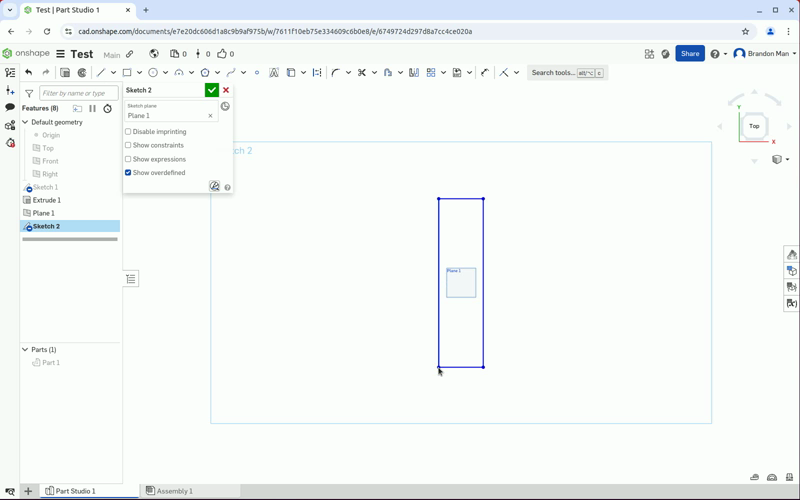
mouse_move(473, 237)
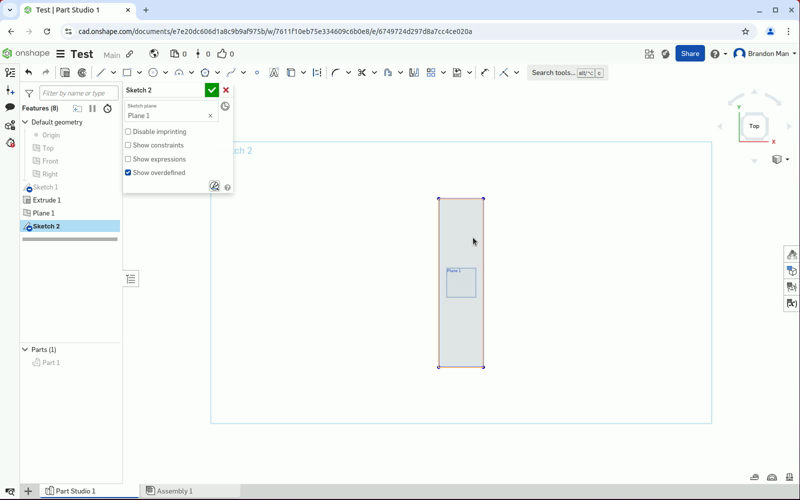
click(473, 237)
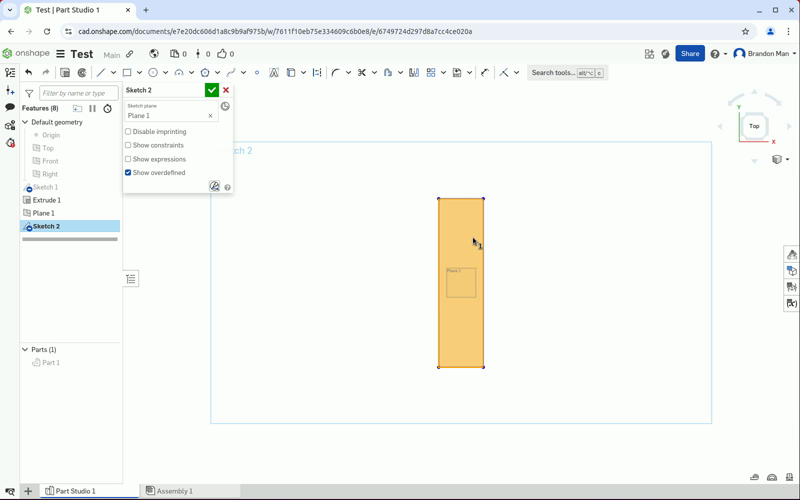
mouse_move(73, 352)
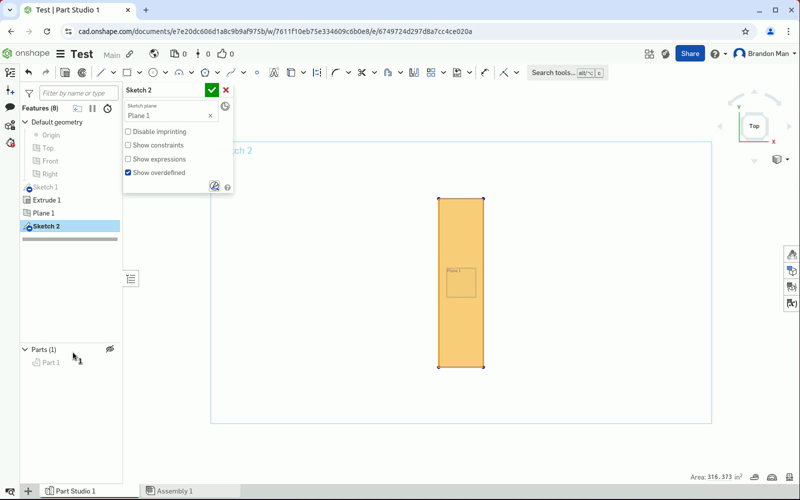
key(shift+y)
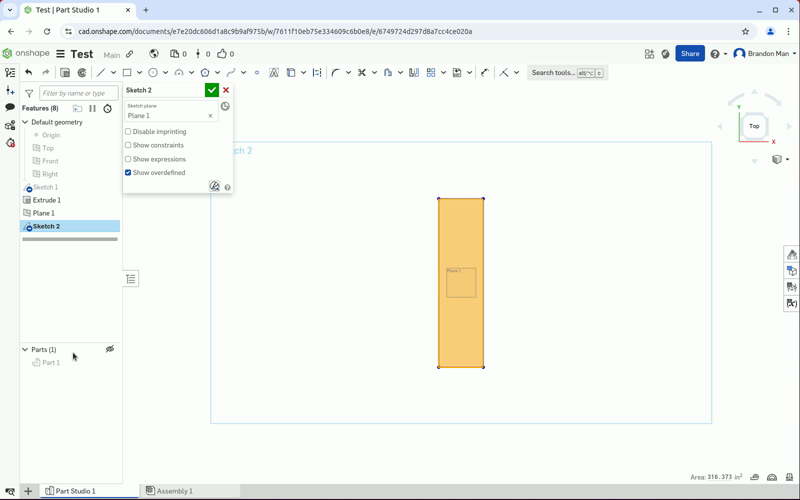
key(shift+e)
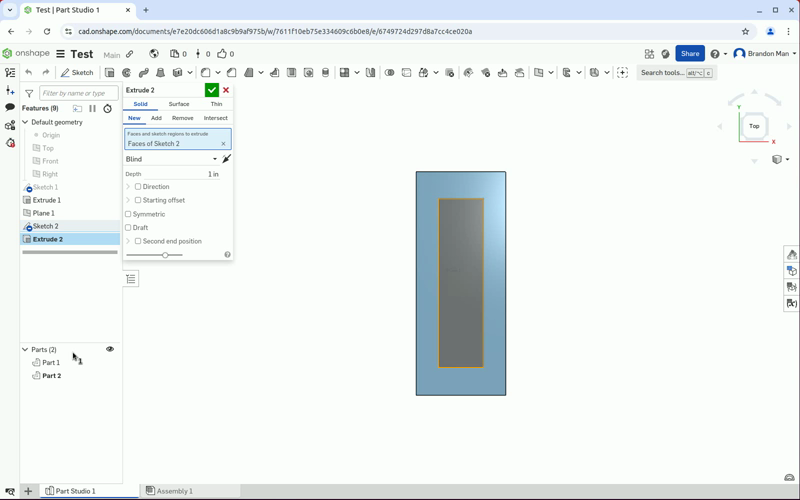
mouse_move(143, 106)
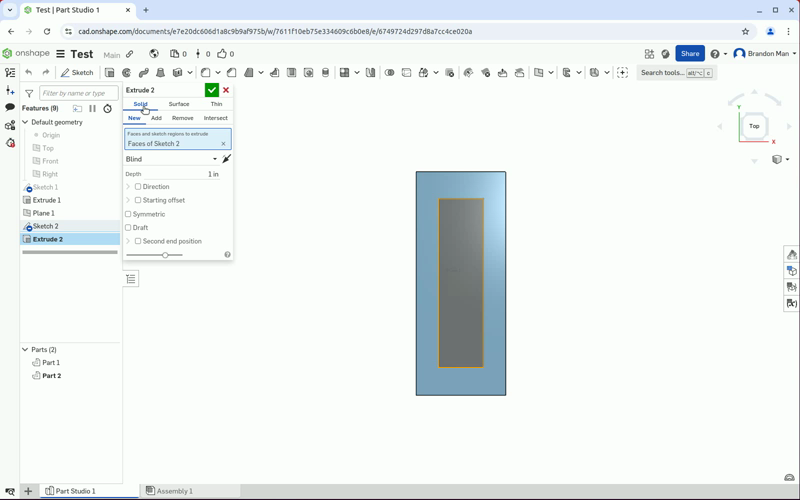
click(143, 106)
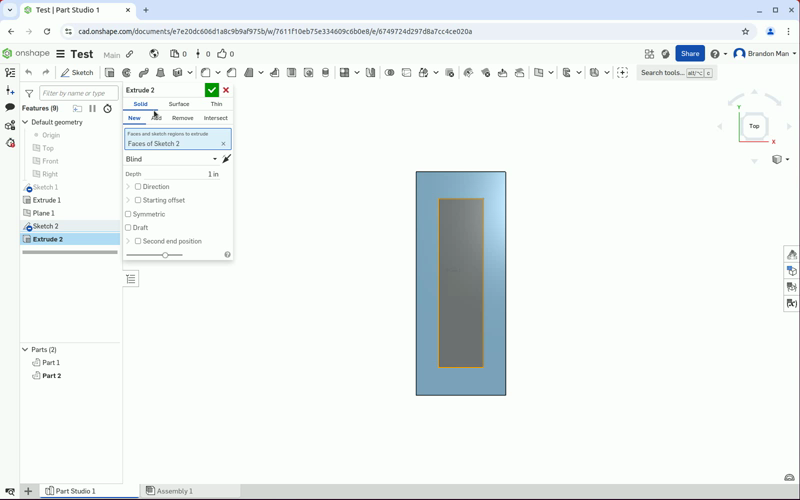
mouse_move(186, 120)
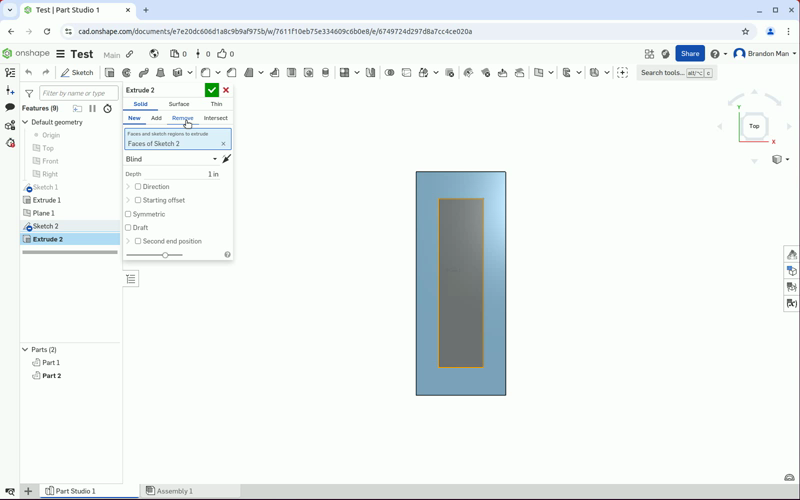
click(186, 120)
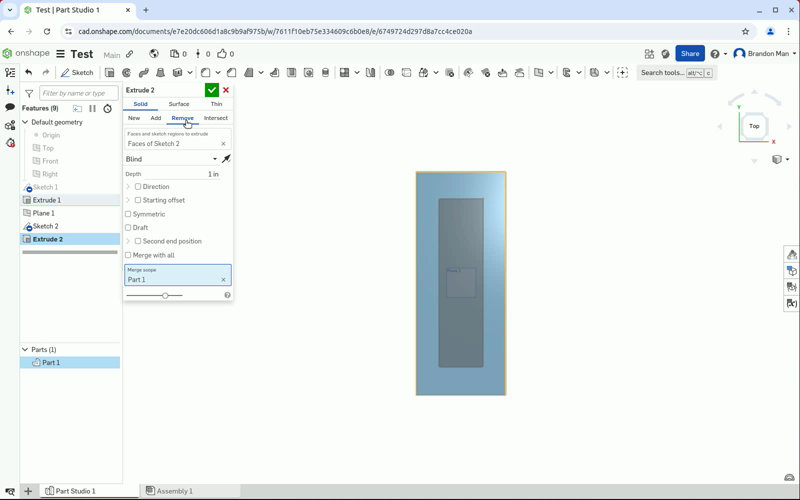
key(tab, 4)
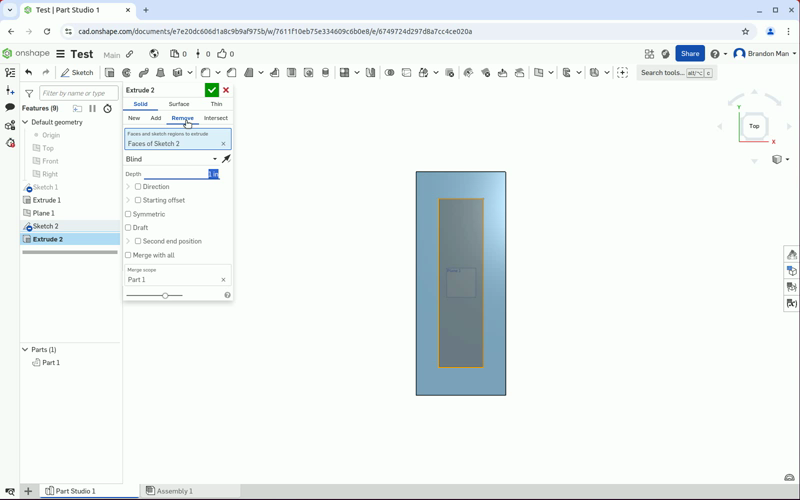
text(2.889)
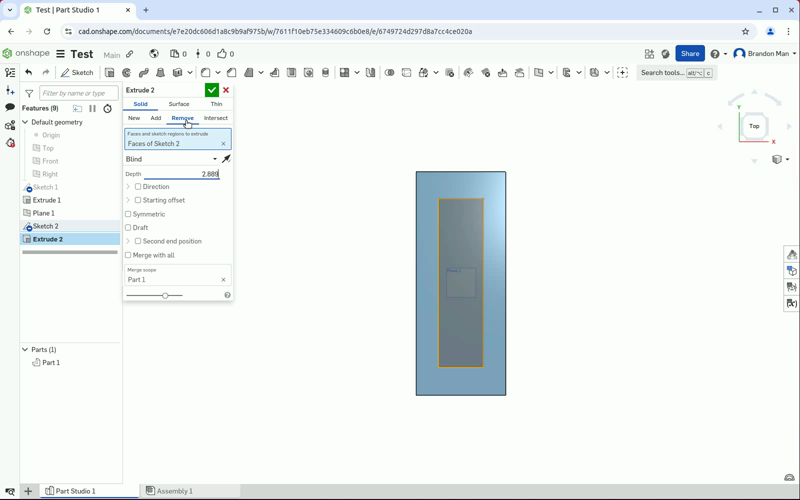
key(tab, 6)
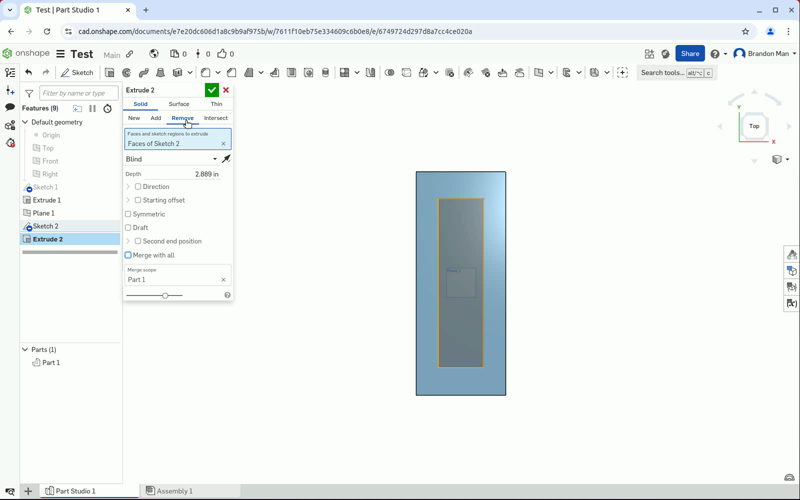
key(space)
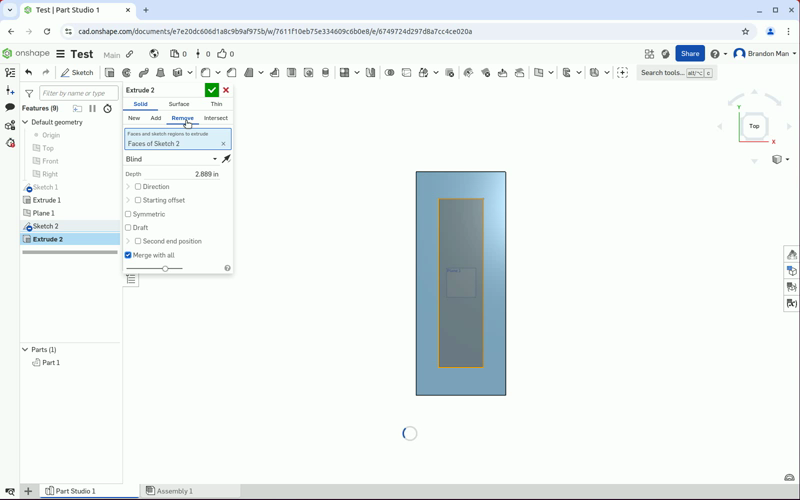
key(enter)
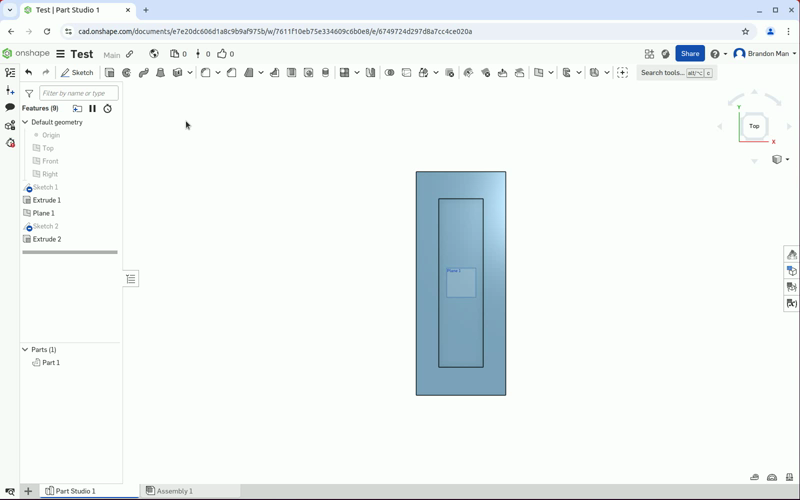
key(shift+h)
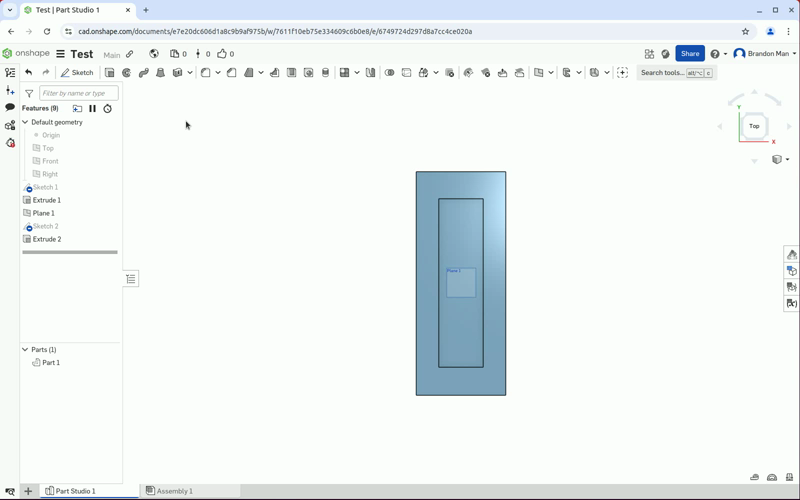
key(shift+h)
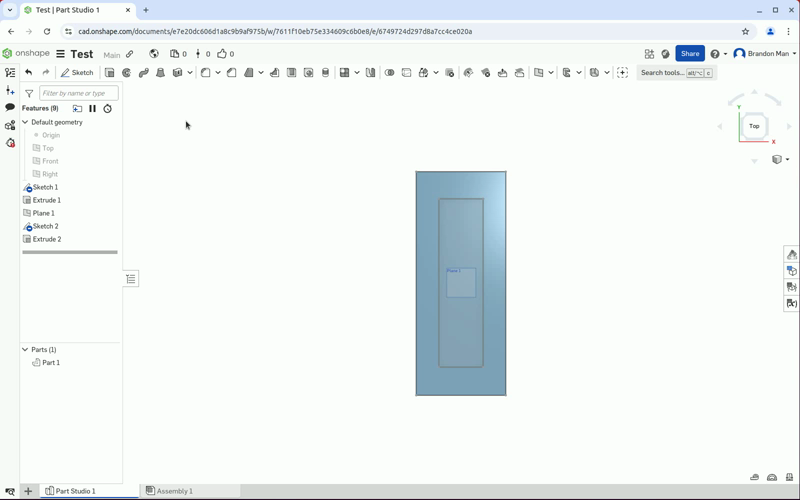
key(shift+7)
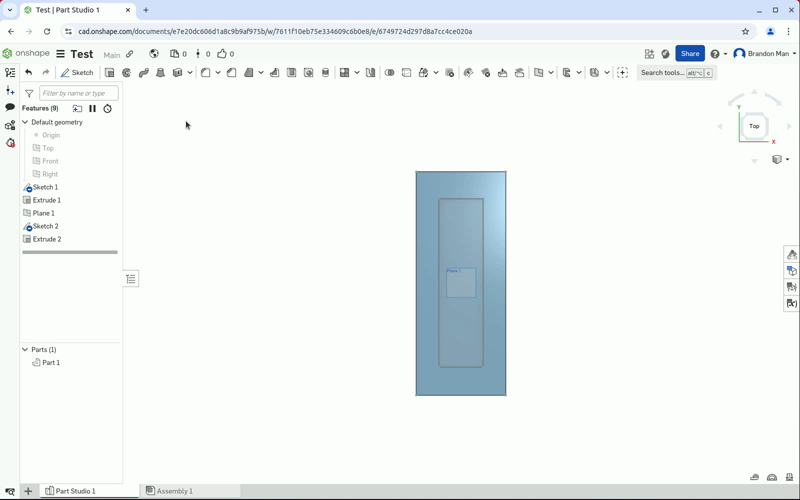
key(up, 3)
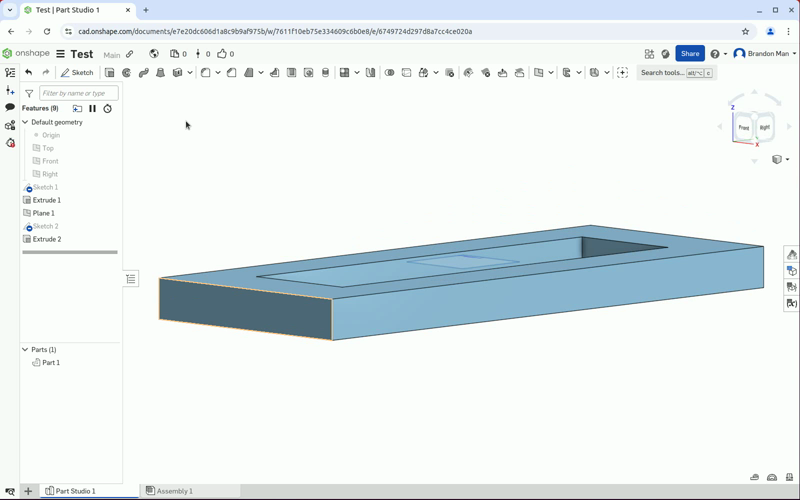
key(left, 3)
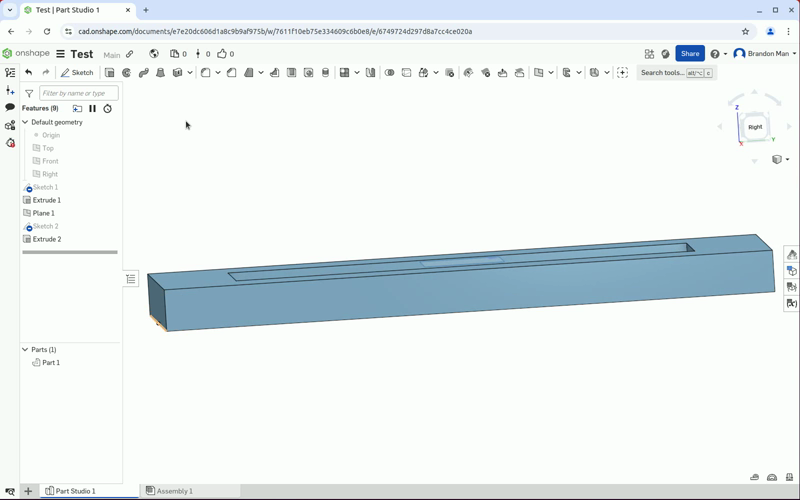
key(right, 3)
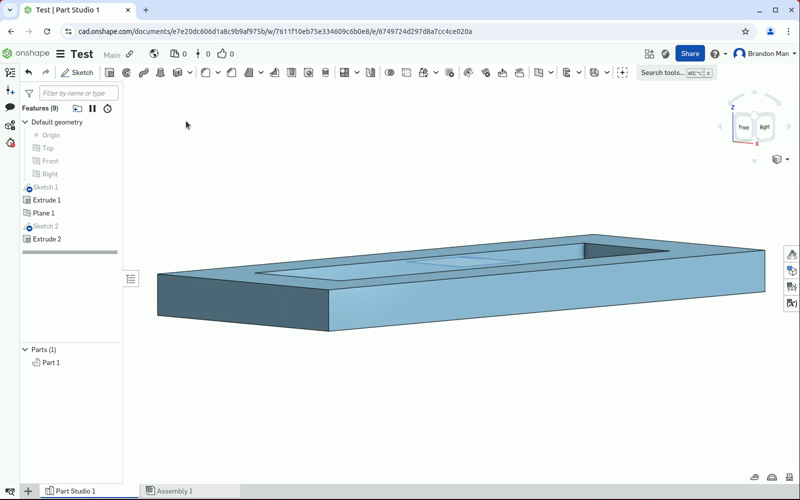
key(down, 3)
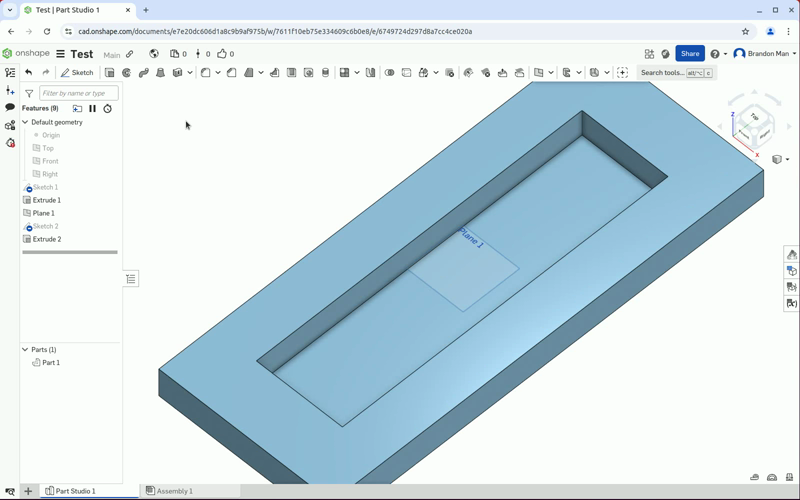
mouse_move(73, 189)
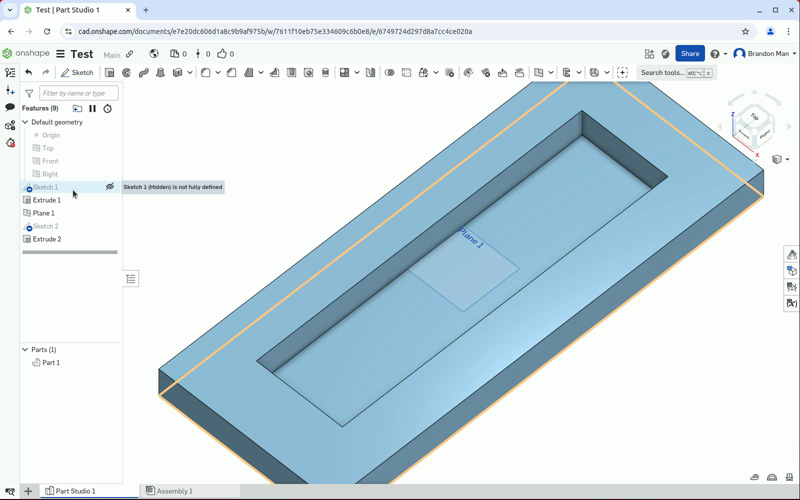
click(73, 189)